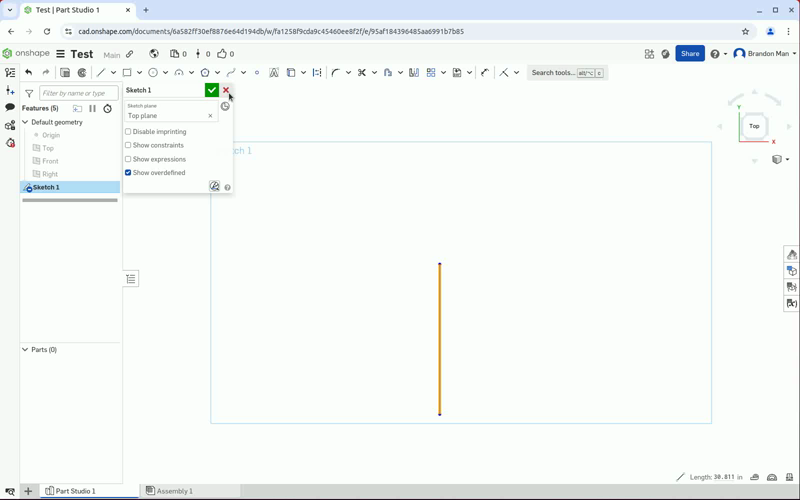
key(shift+h)
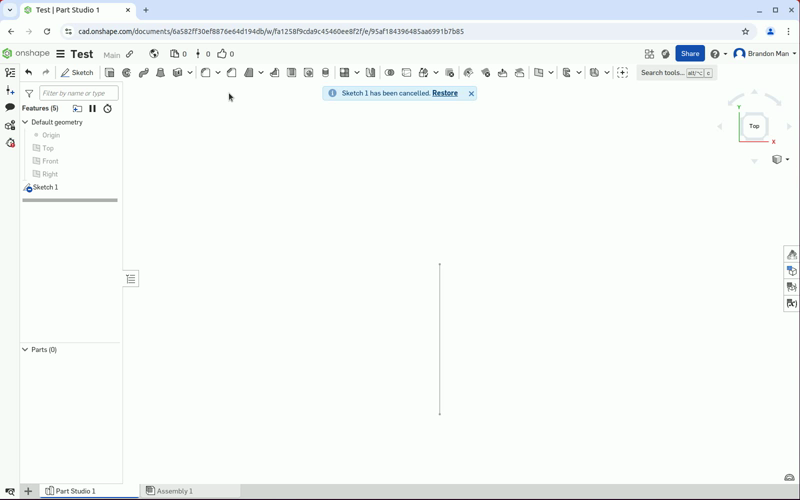
mouse_move(73, 352)
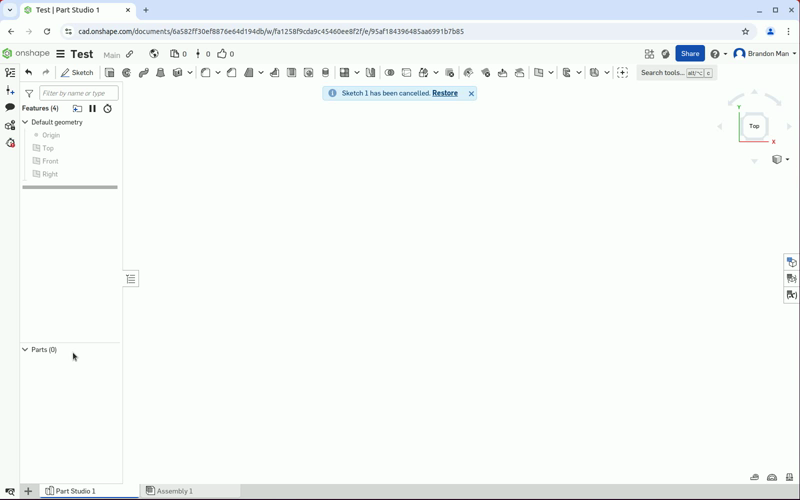
key(y)
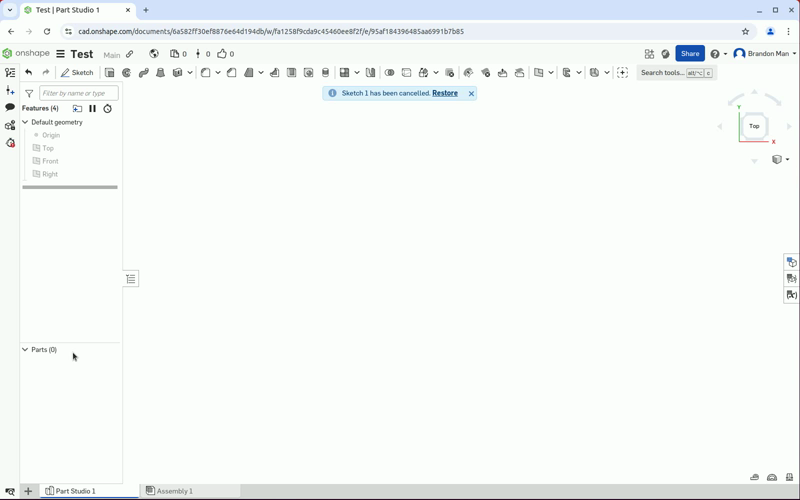
key(shift+p)
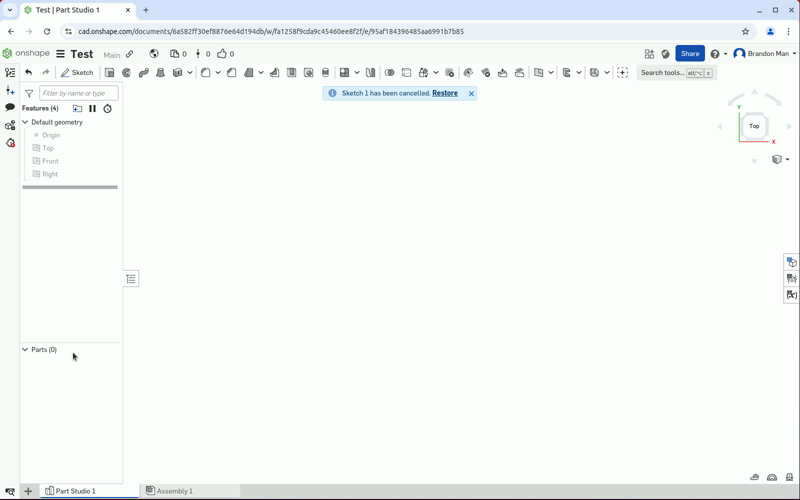
key(space)
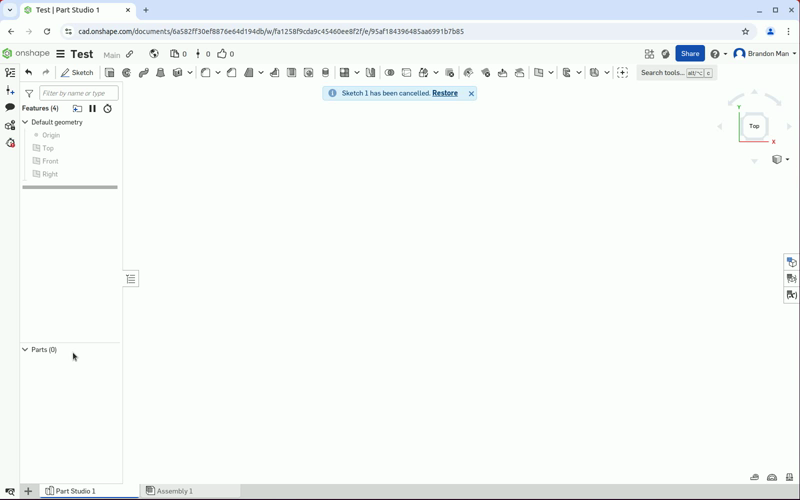
key_down(shift)
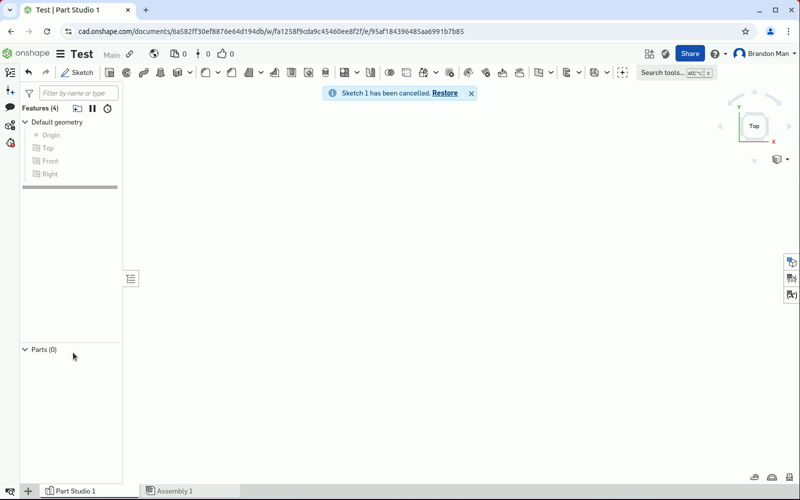
key(up)
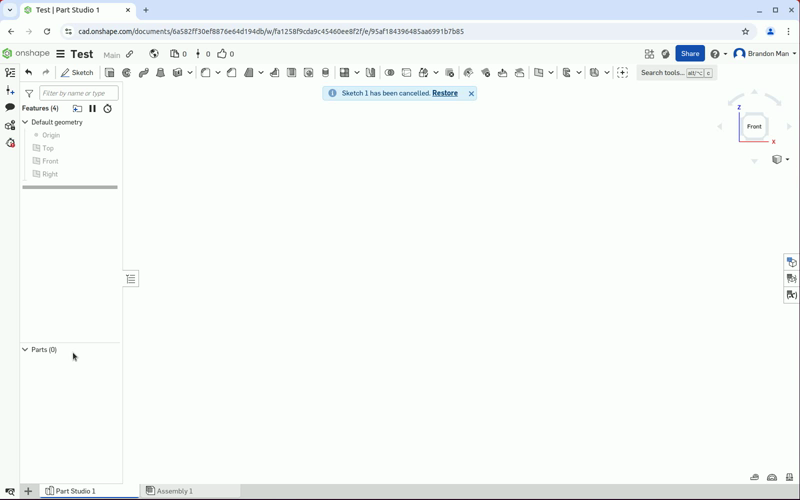
key_up(shift)
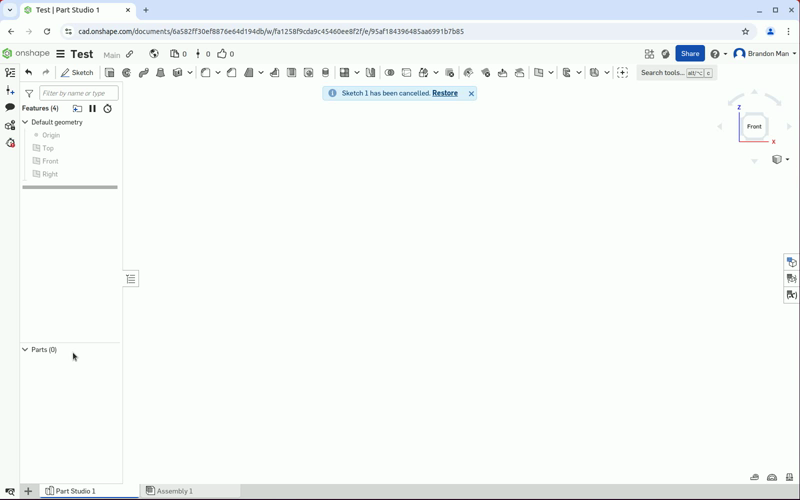
mouse_move(73, 352)
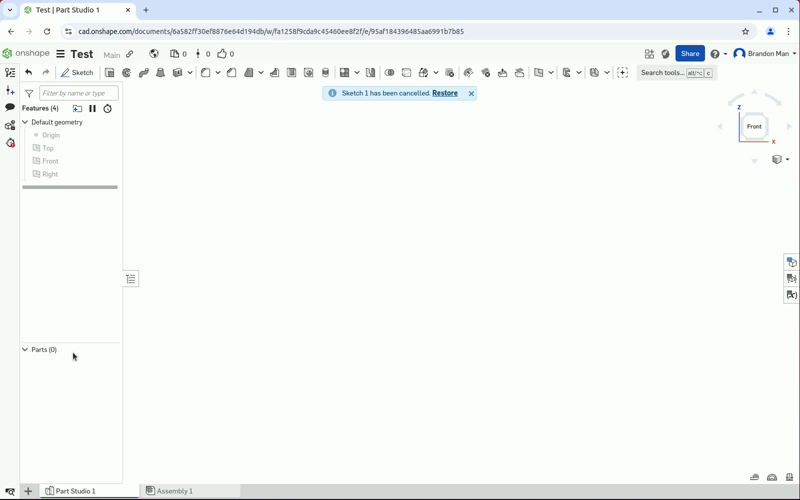
key(shift+y)
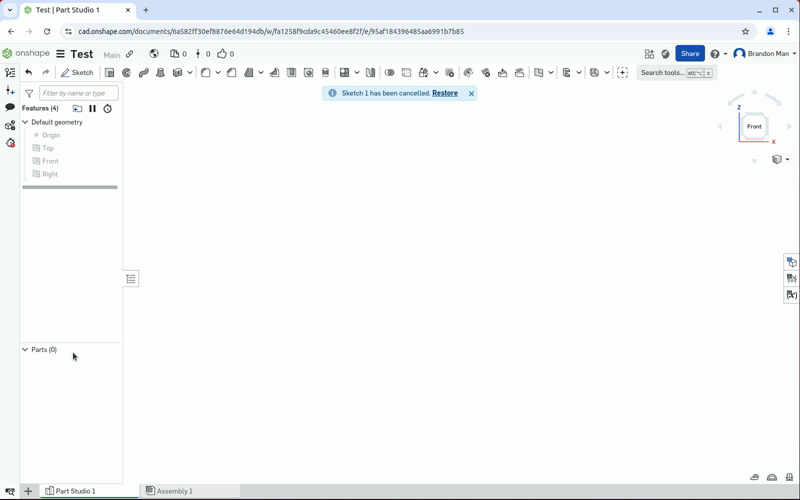
key(shift+s)
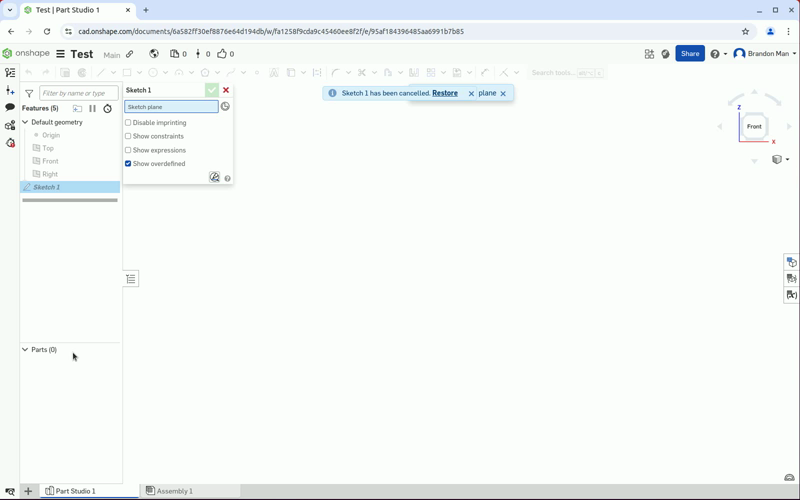
mouse_move(73, 163)
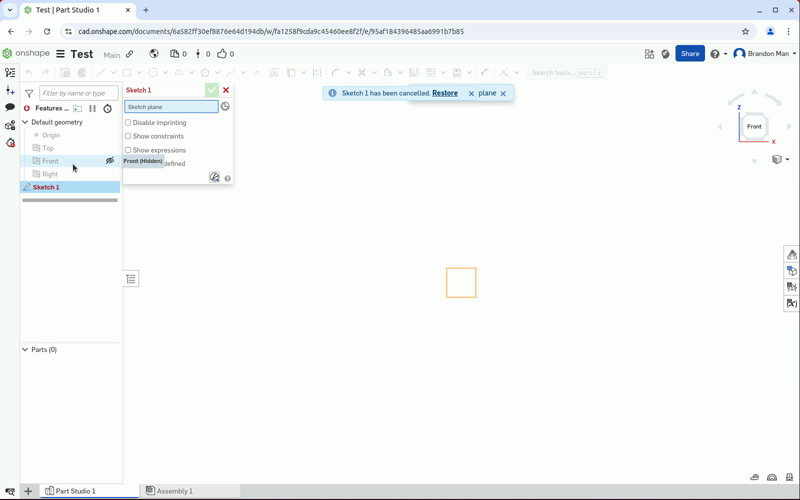
click(73, 163)
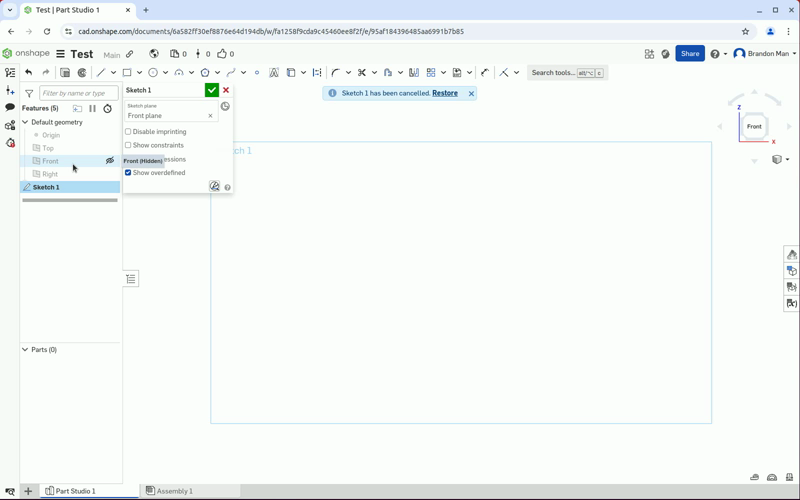
mouse_move(73, 352)
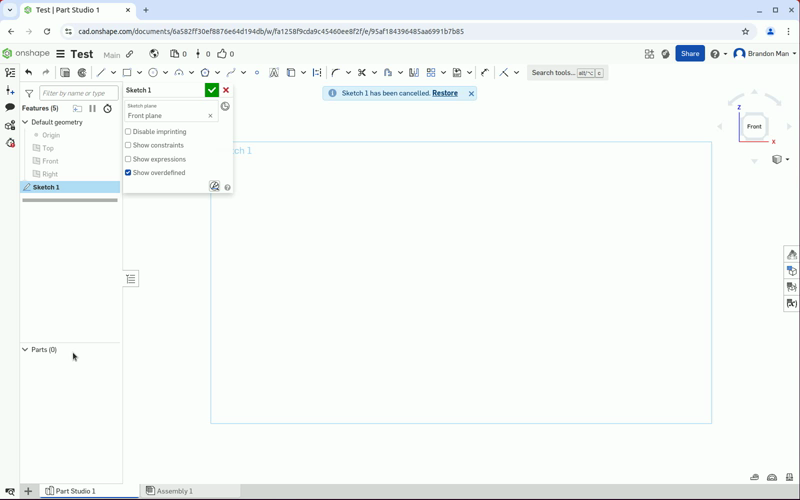
key(y)
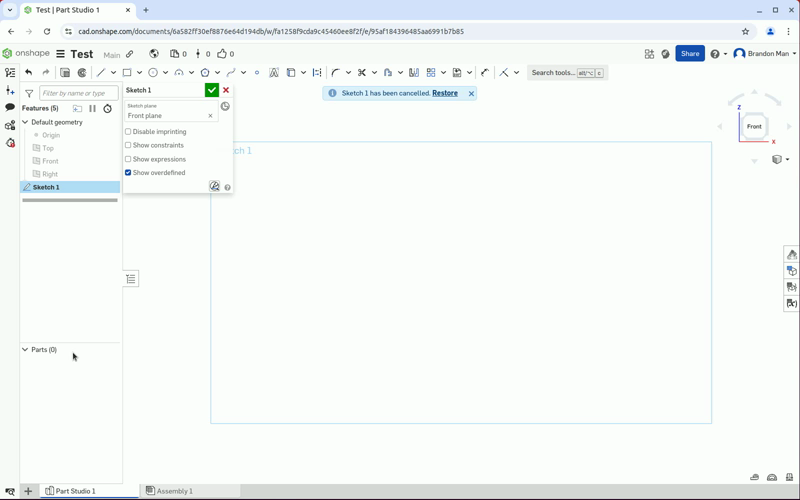
key(l)
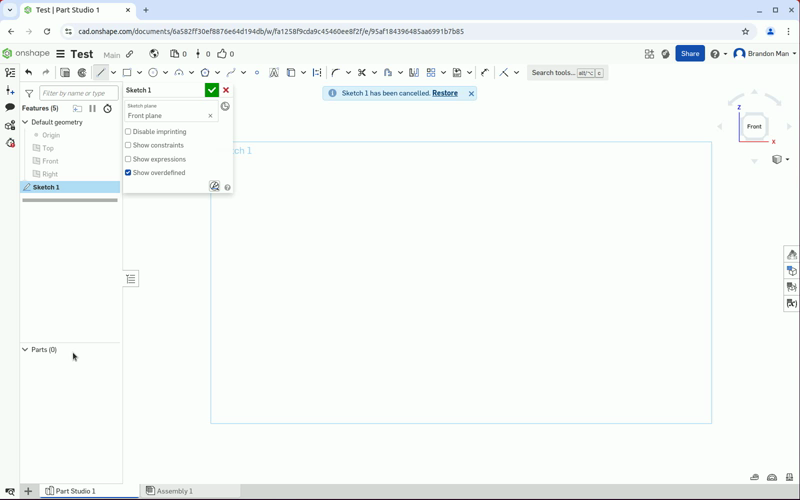
key_down(shift)
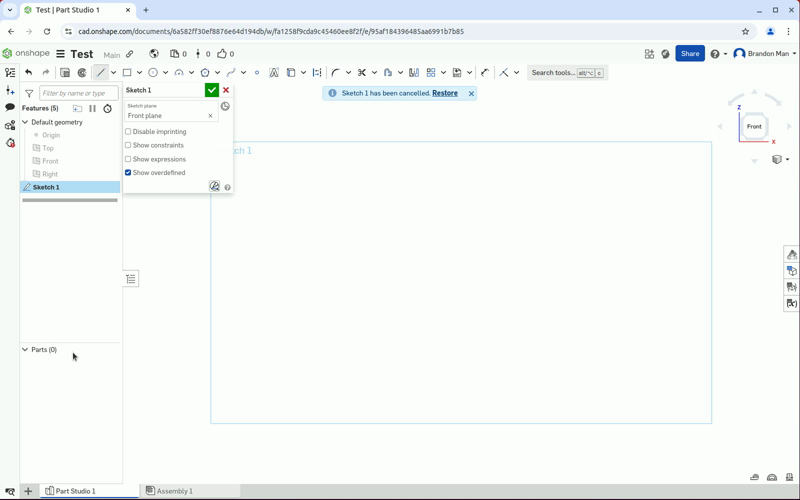
mouse_move(460, 320)
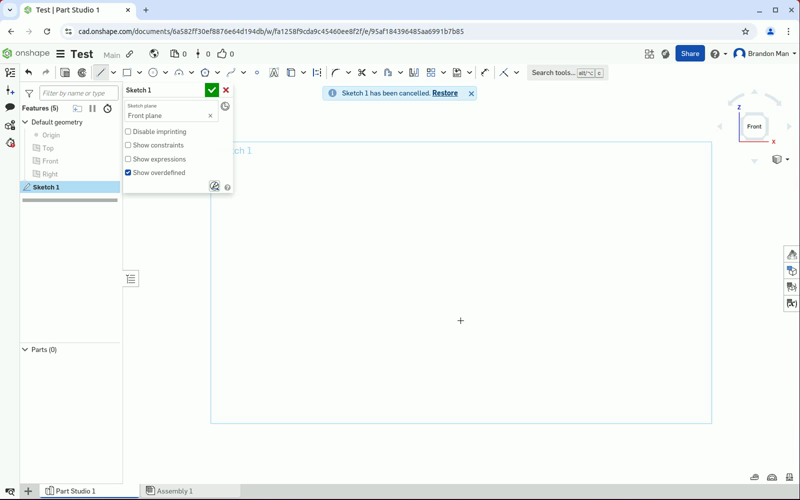
click(460, 320)
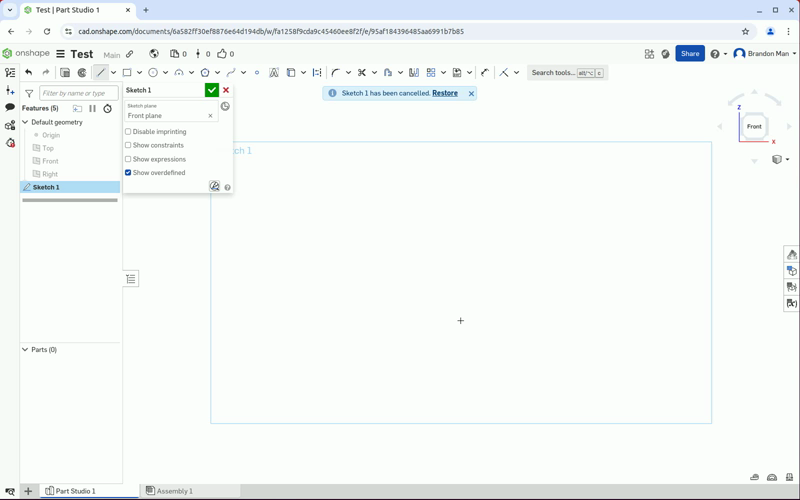
key_up(shift)
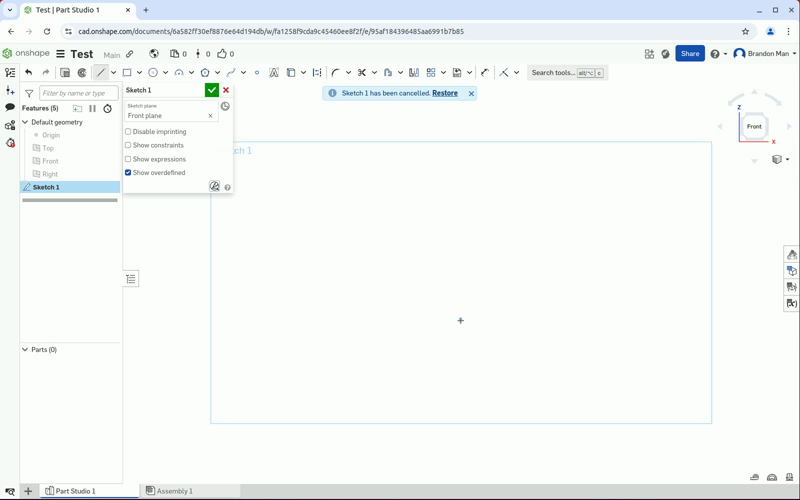
key_down(shift)
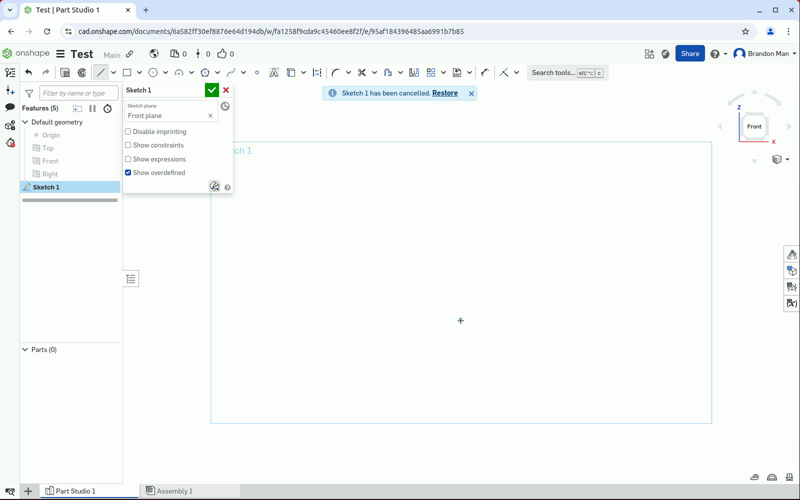
mouse_move(490, 320)
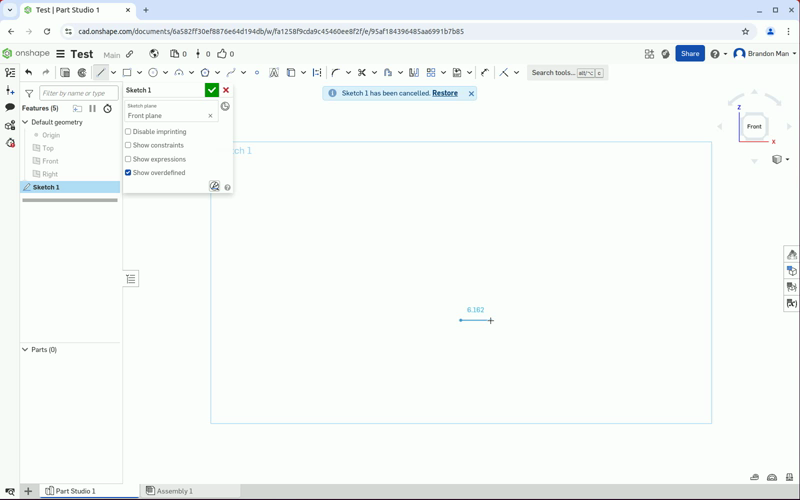
mouse_move(498, 358)
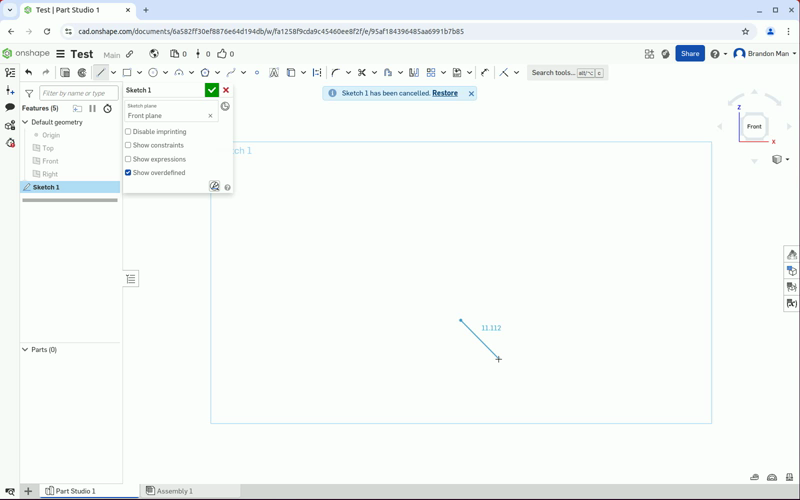
click(498, 358)
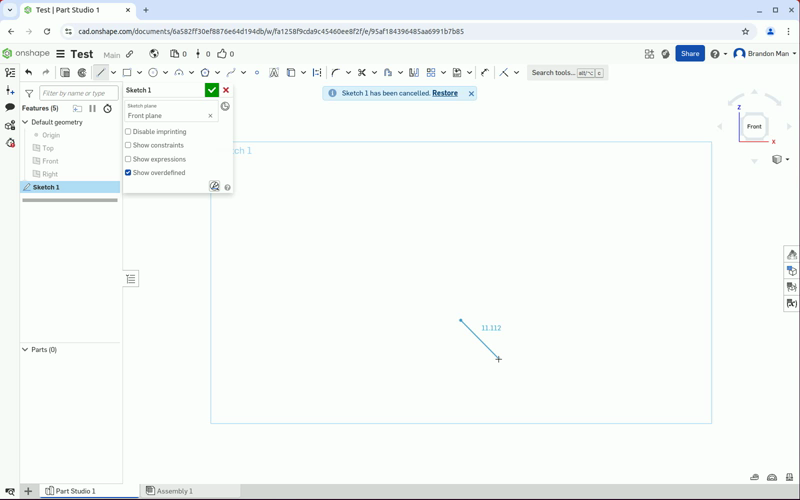
key_up(shift)
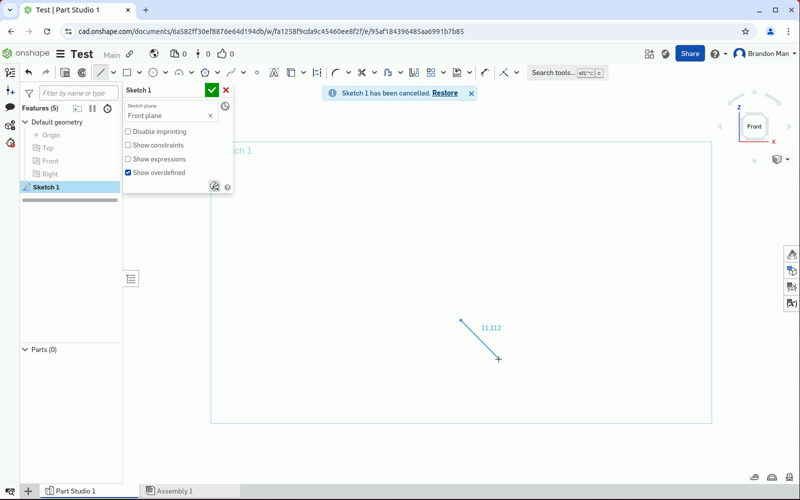
key_down(shift)
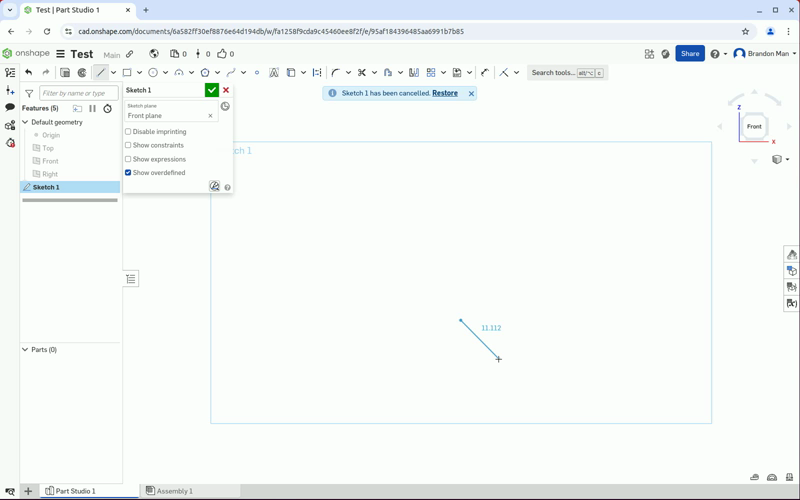
mouse_move(528, 358)
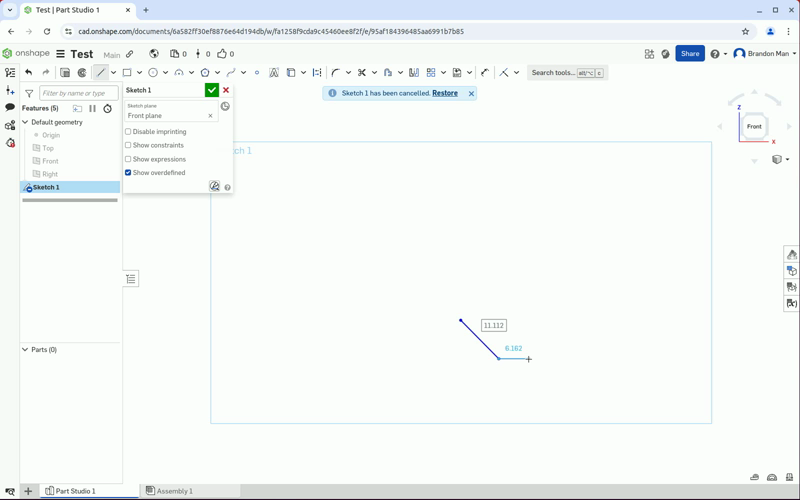
mouse_move(536, 358)
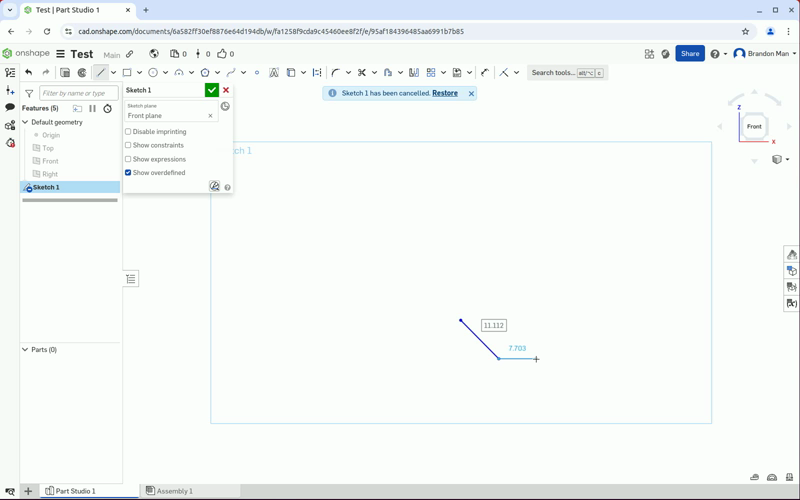
click(536, 358)
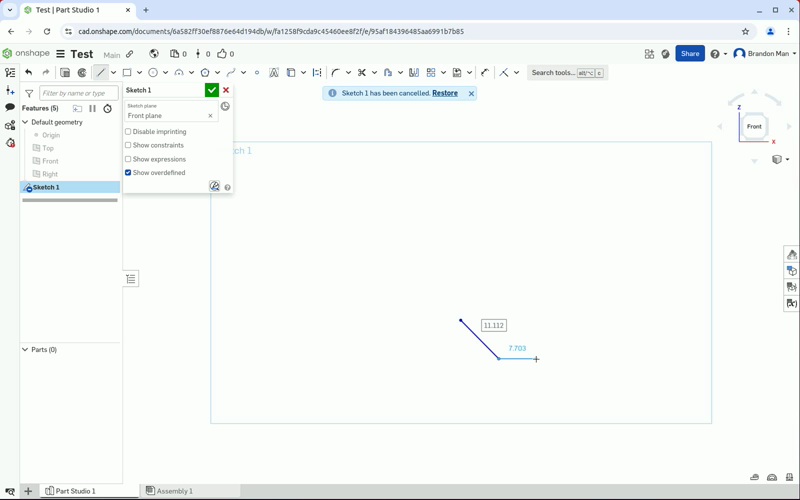
key_up(shift)
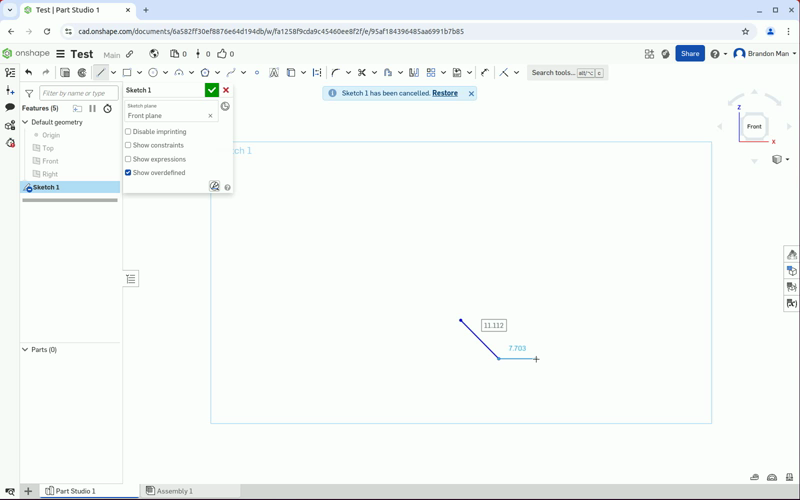
key_down(shift)
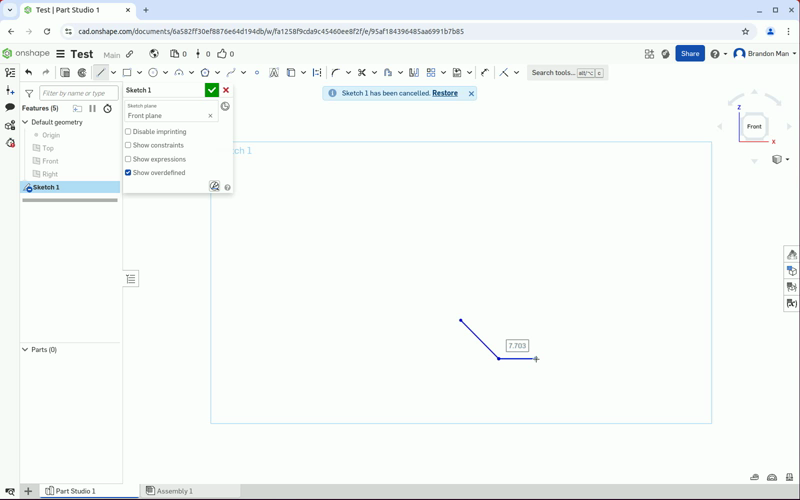
mouse_move(536, 282)
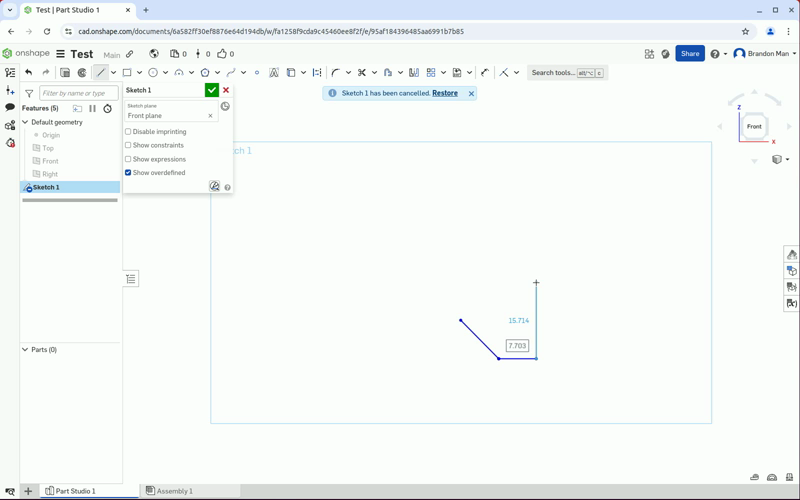
click(536, 282)
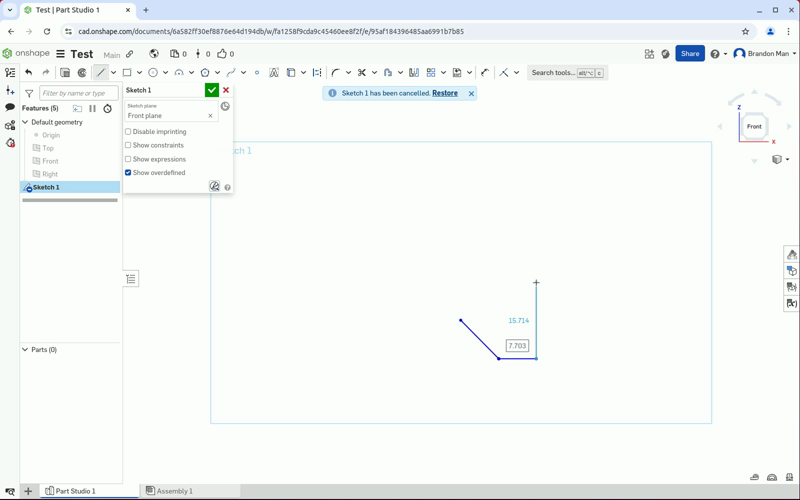
key_up(shift)
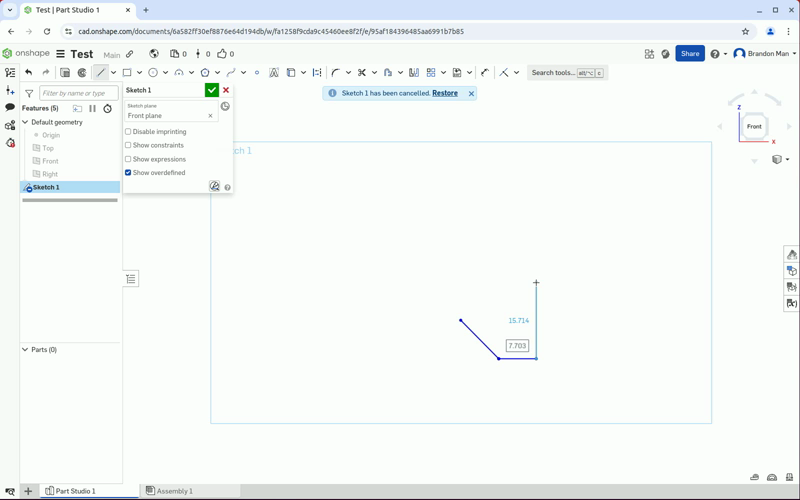
key_down(shift)
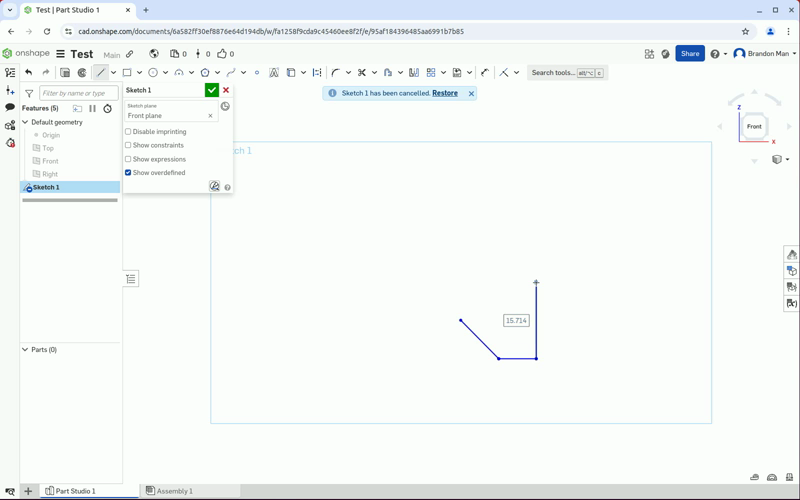
mouse_move(460, 282)
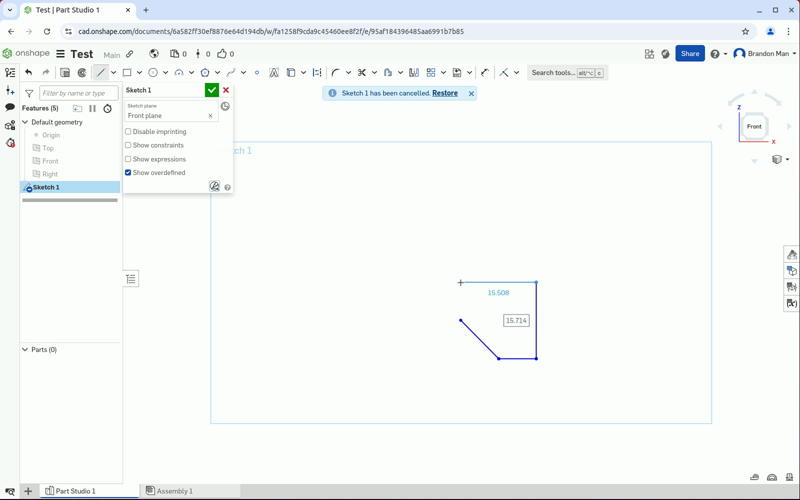
click(460, 282)
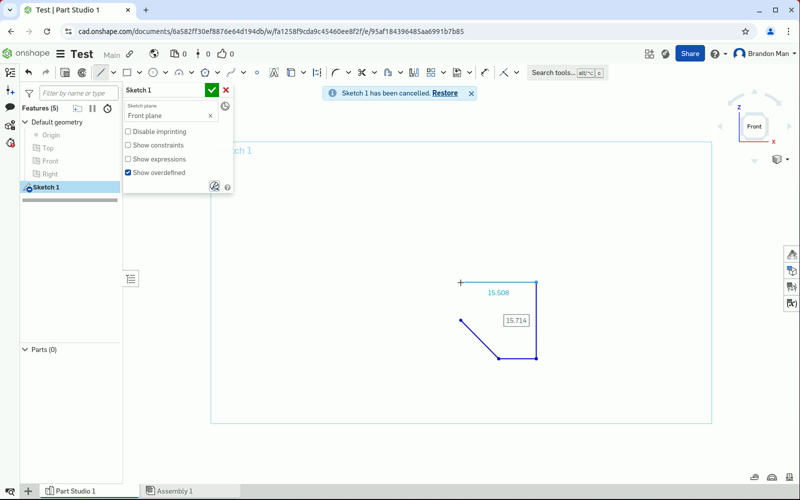
key_up(shift)
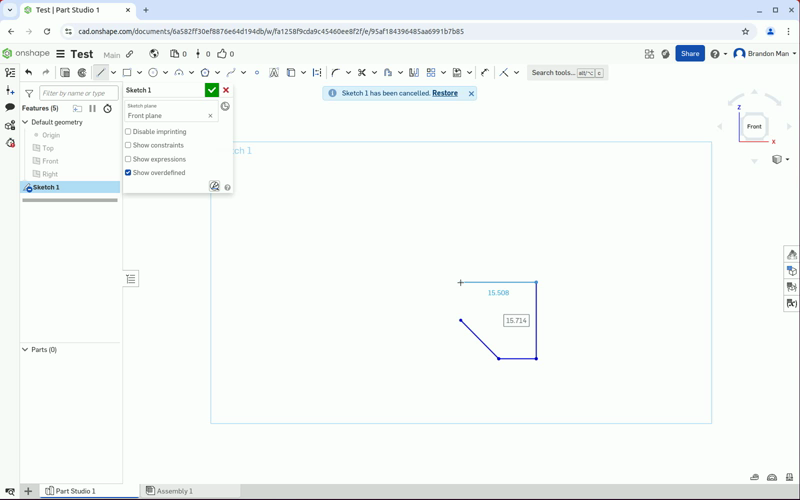
mouse_move(490, 282)
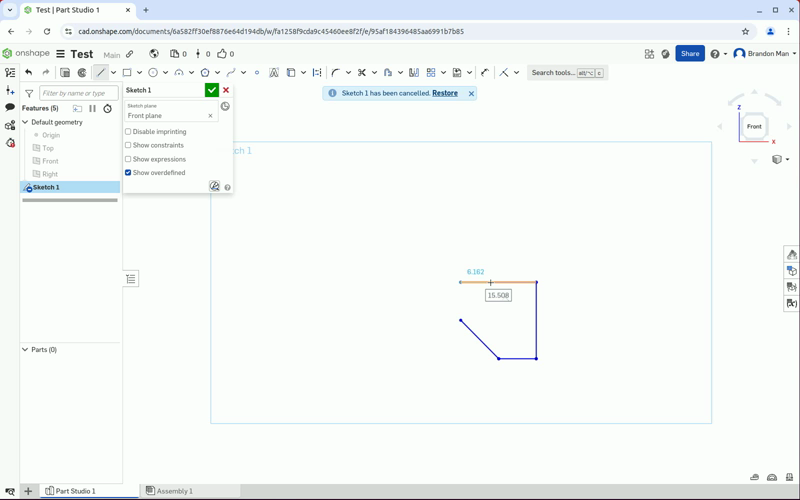
key_down(shift)
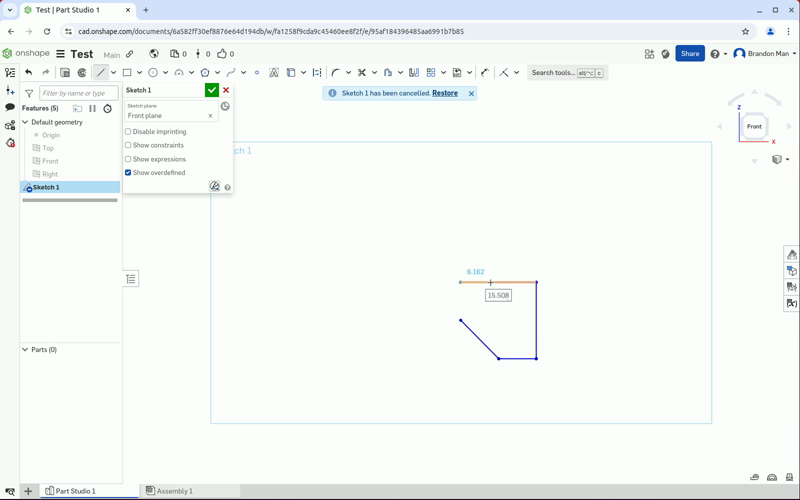
mouse_move(460, 320)
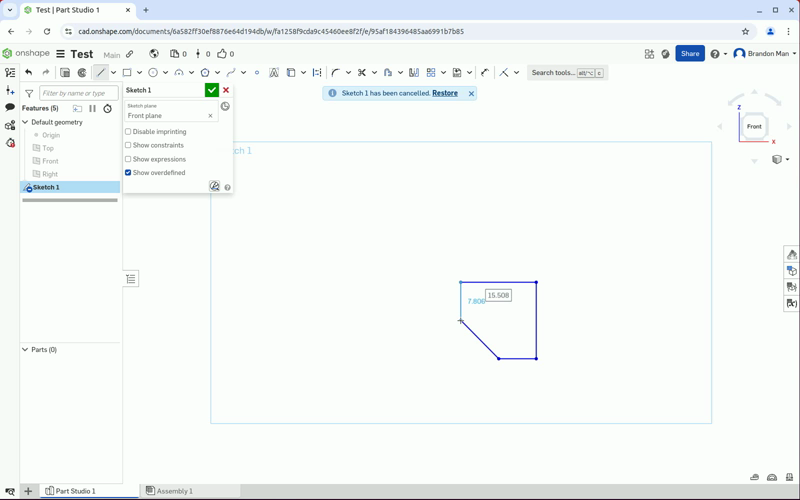
key_up(shift)
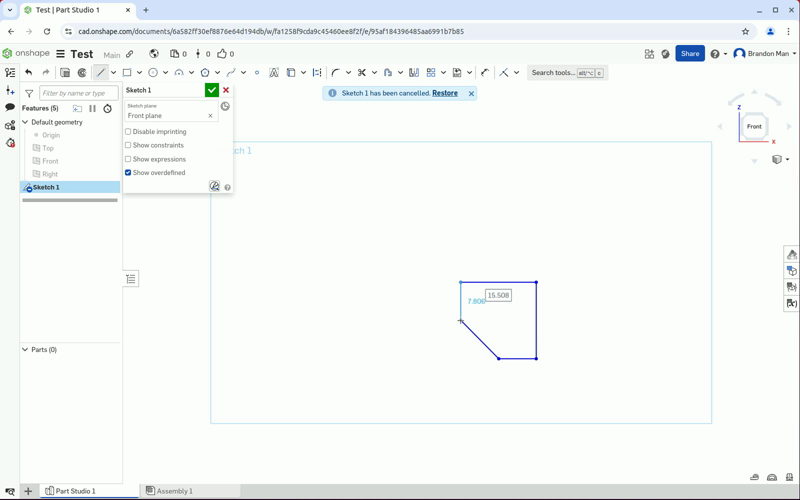
click(460, 320)
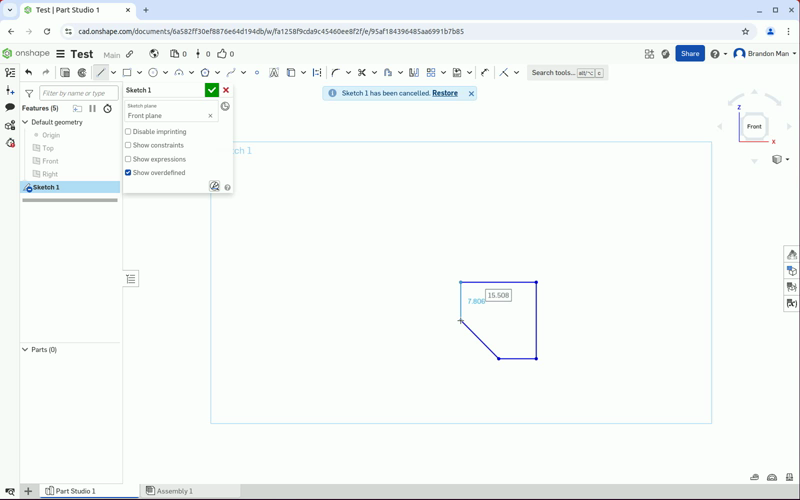
key(esc)
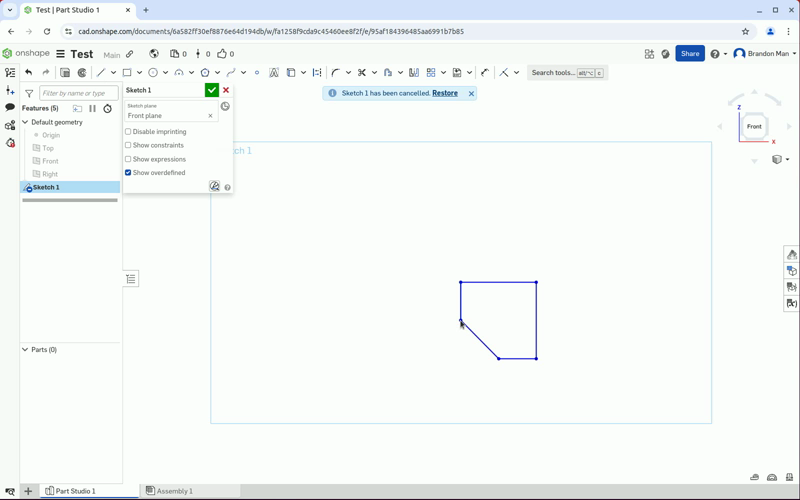
mouse_move(506, 309)
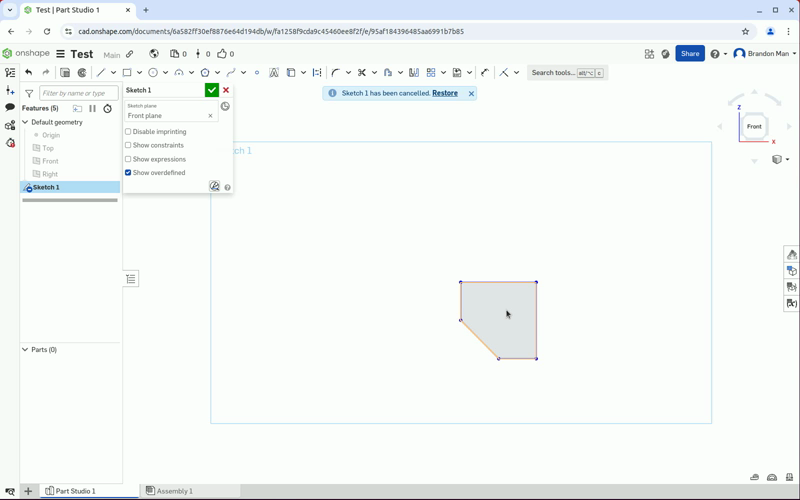
click(506, 309)
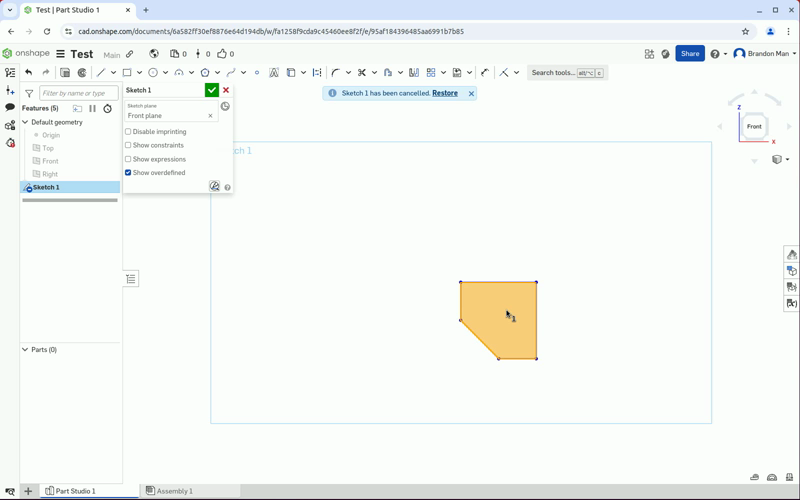
mouse_move(73, 352)
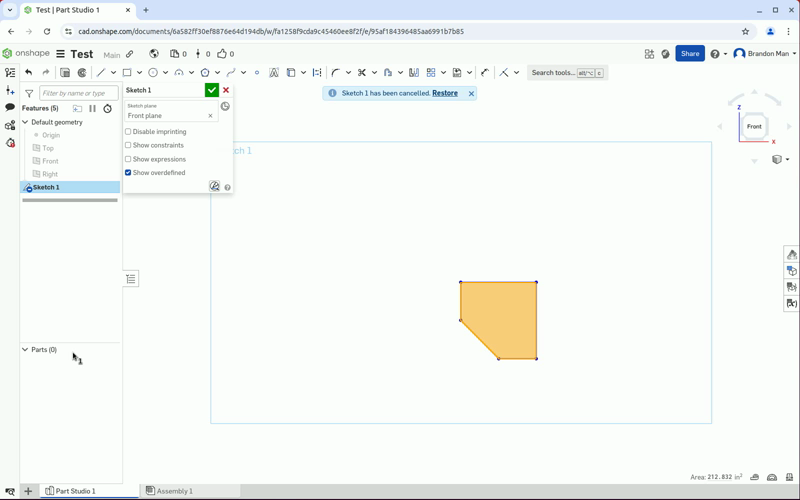
key(shift+y)
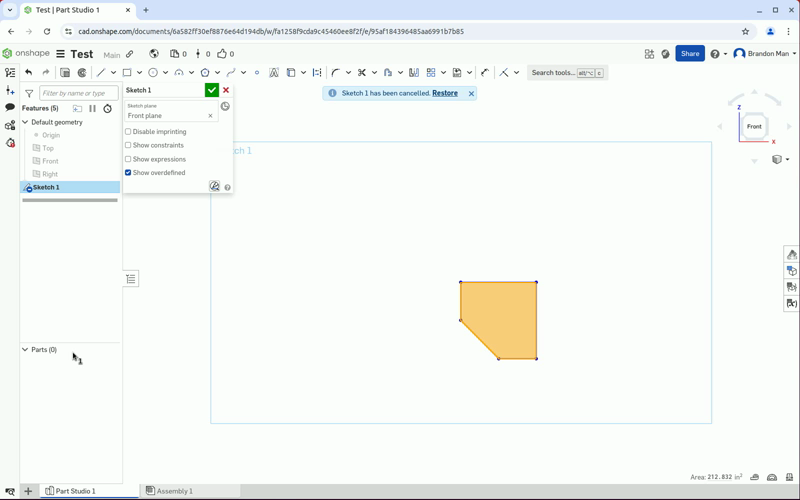
key(shift+e)
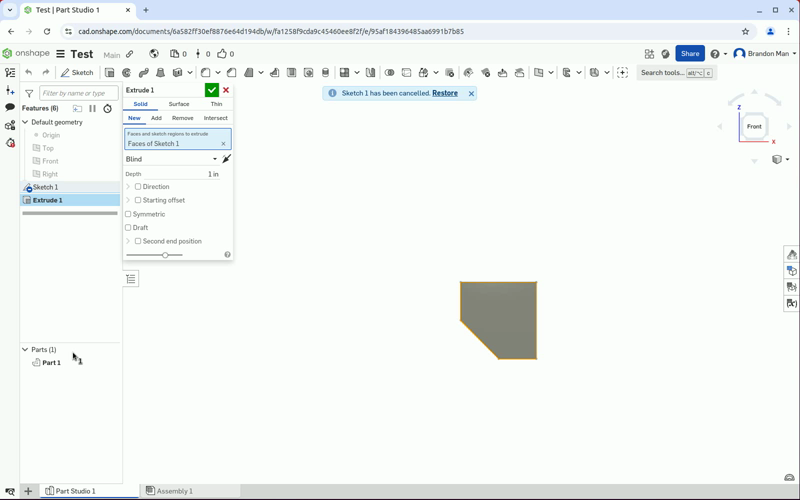
mouse_move(143, 106)
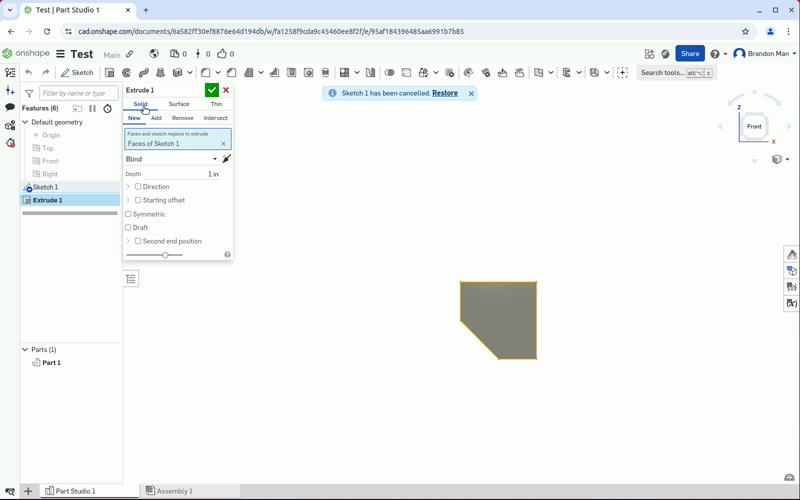
click(143, 106)
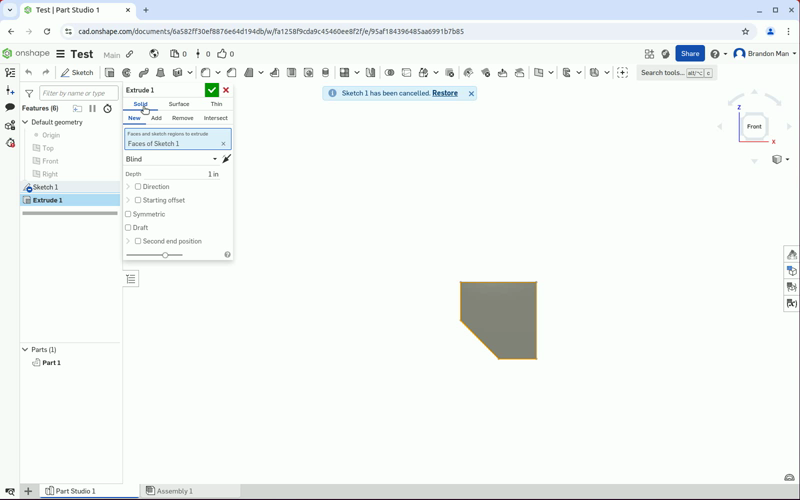
mouse_move(137, 120)
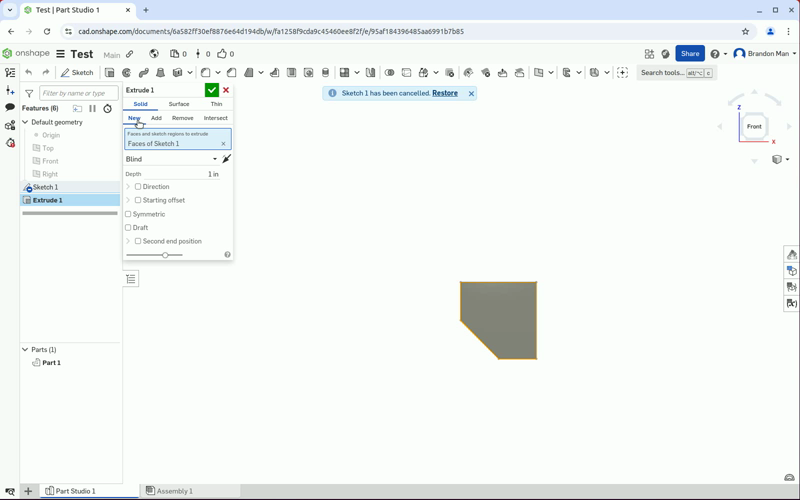
click(137, 120)
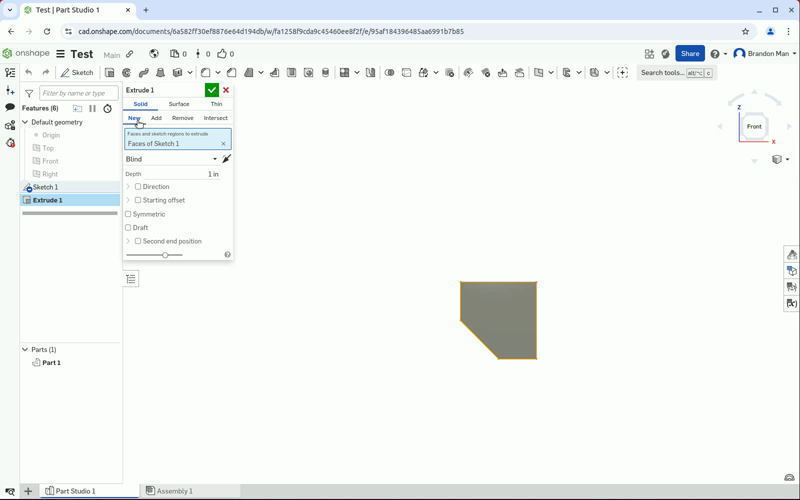
key(tab, 4)
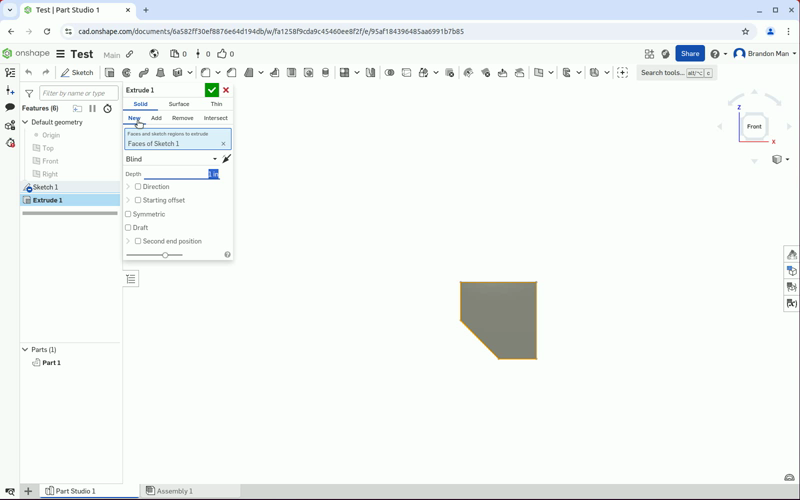
text(15.405)
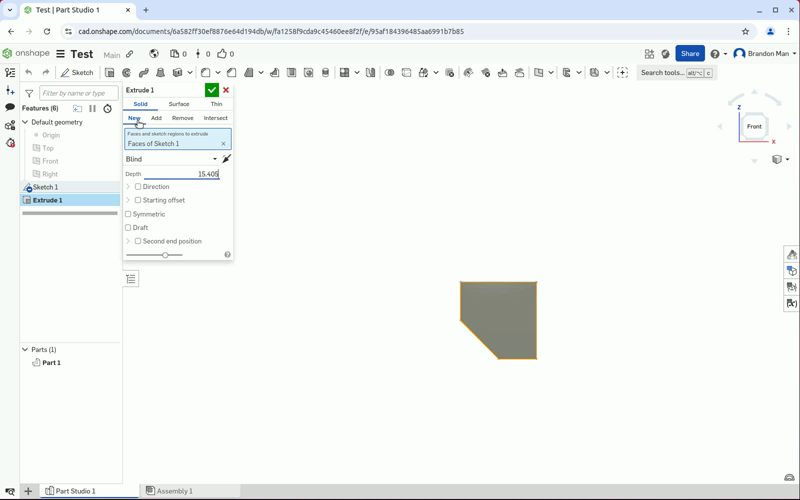
key(enter)
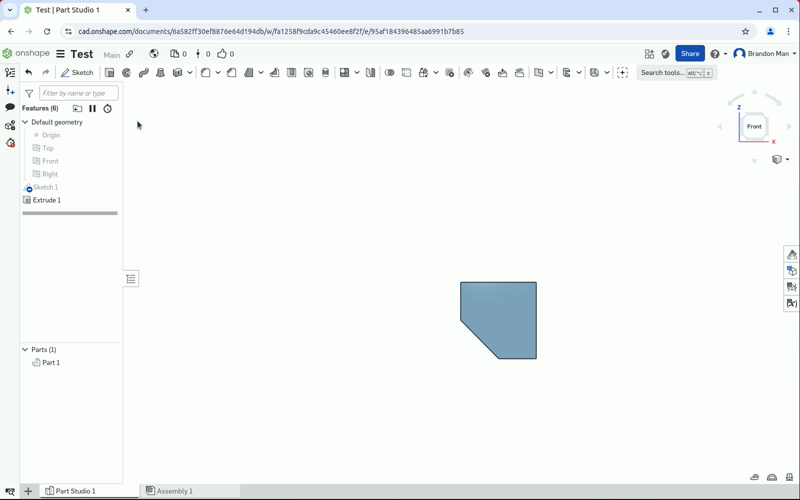
key(shift+h)
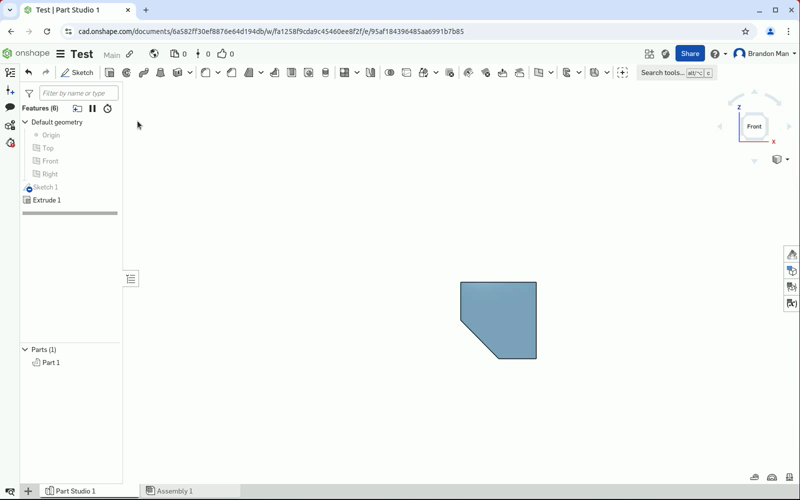
key(shift+h)
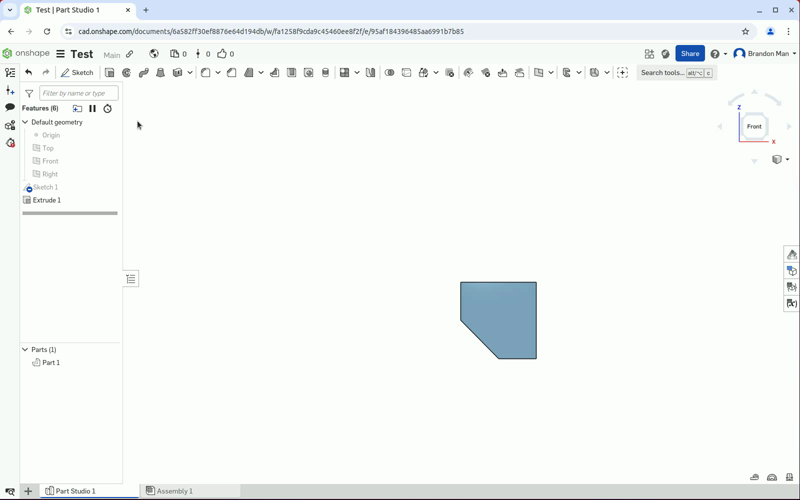
mouse_move(73, 189)
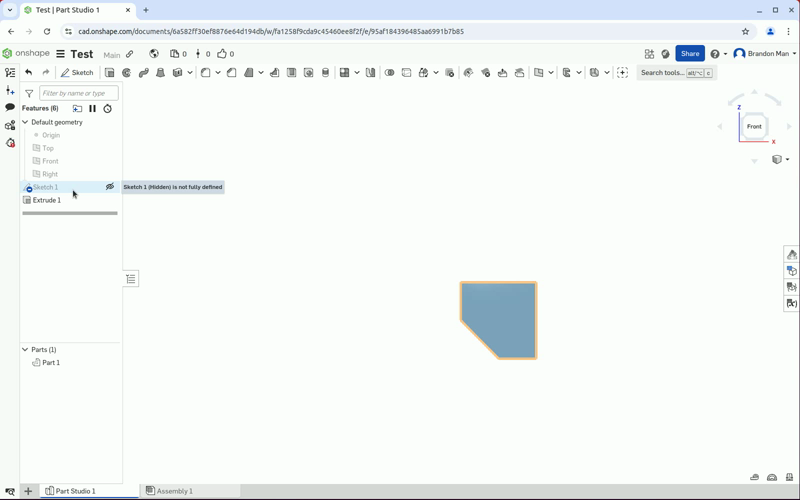
click(73, 189)
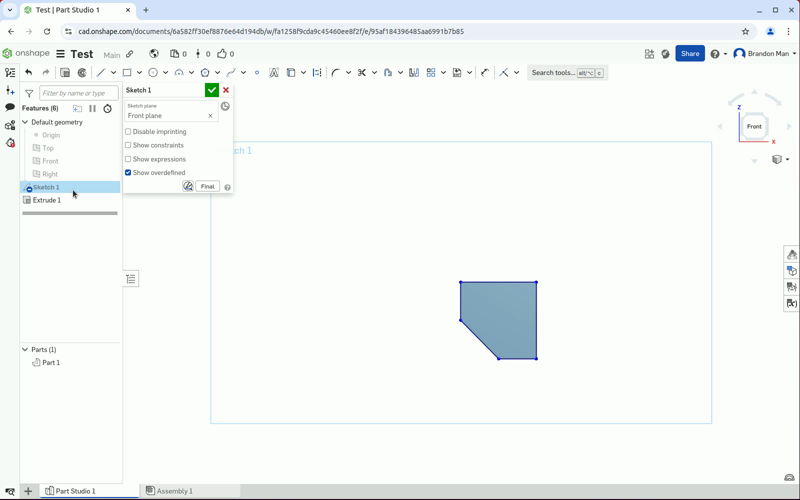
mouse_move(229, 92)
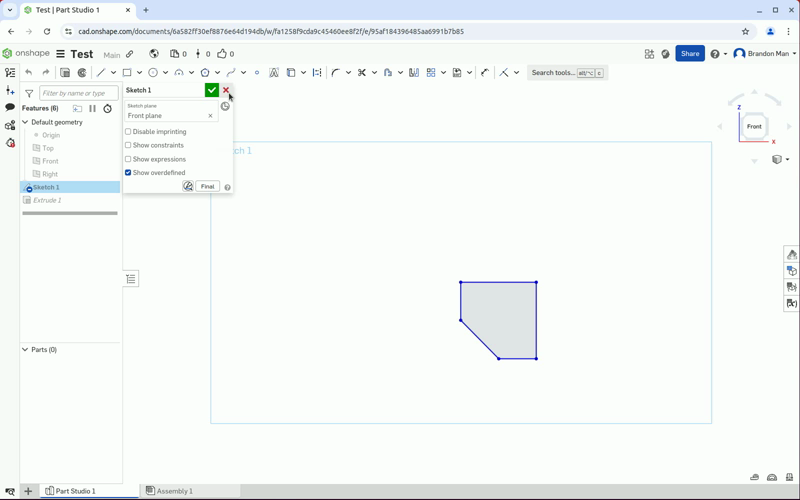
click(229, 92)
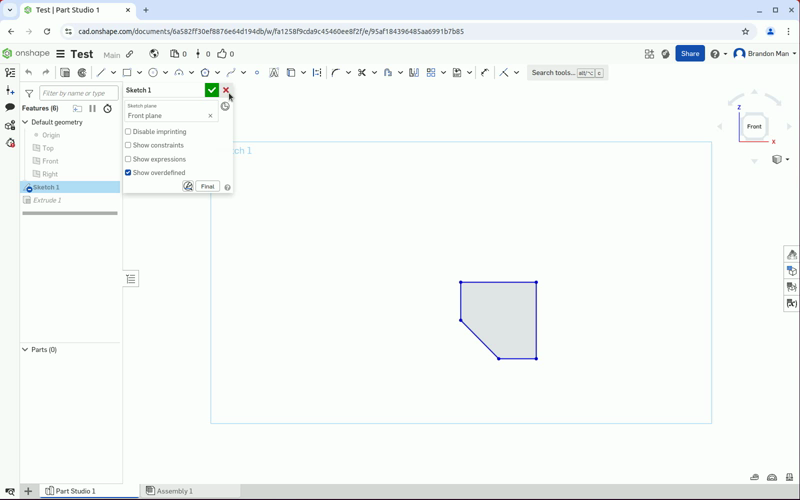
key(shift+s)
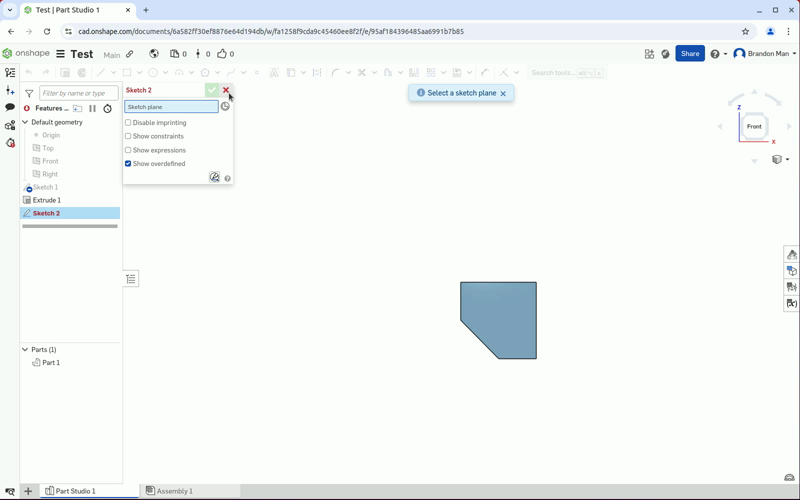
mouse_move(73, 163)
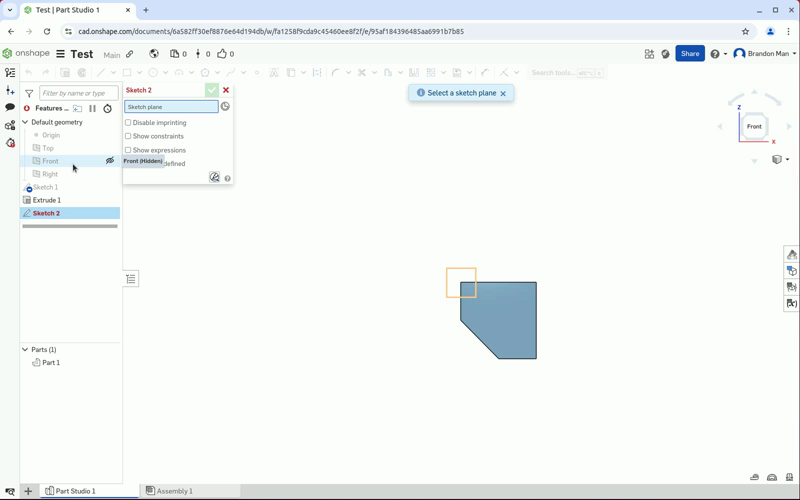
click(73, 163)
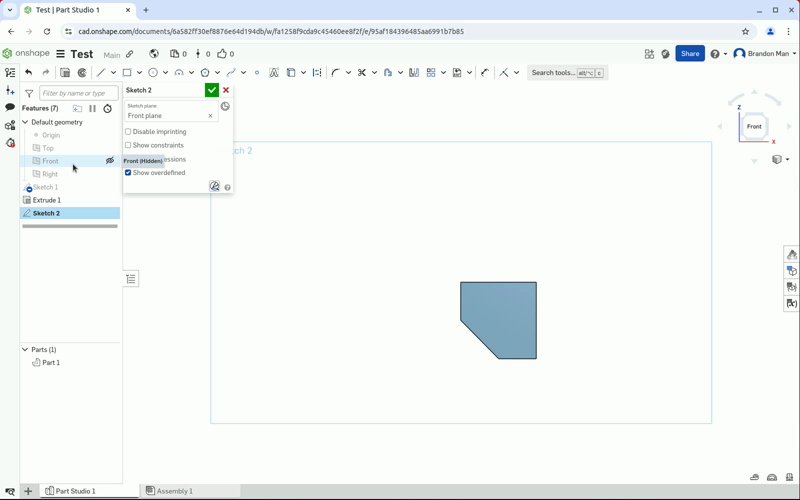
mouse_move(73, 352)
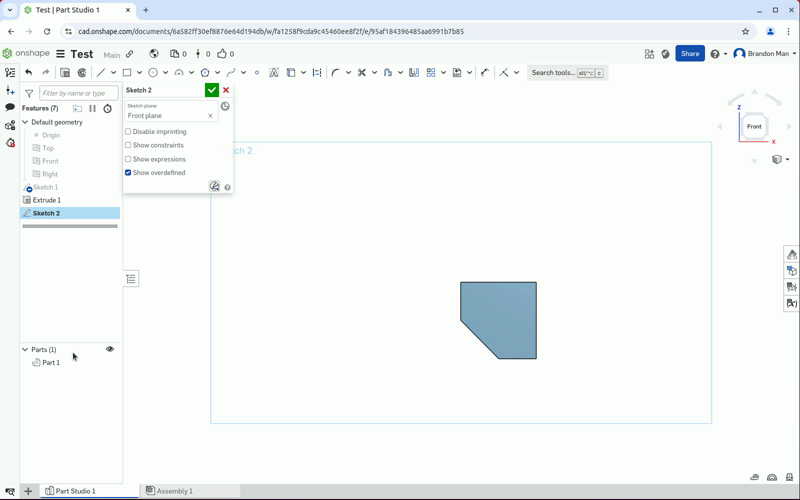
key(y)
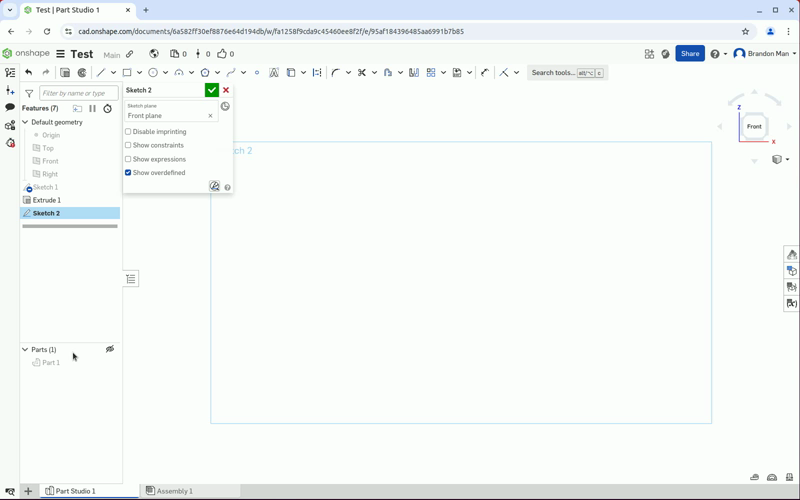
key(l)
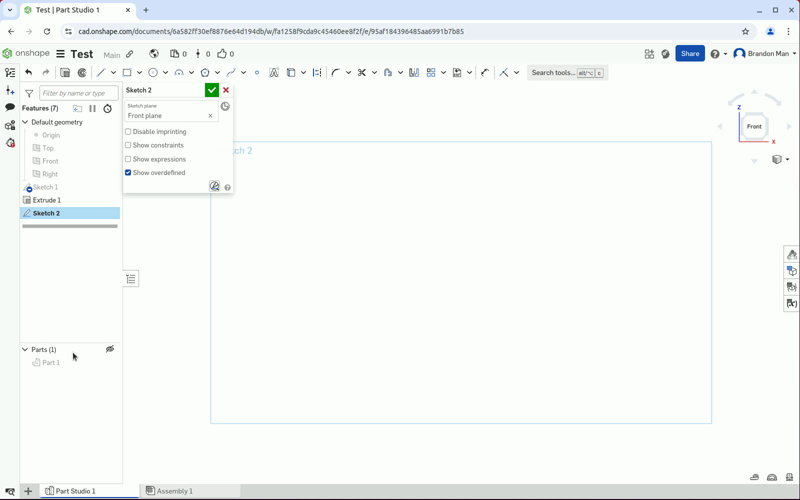
key_down(shift)
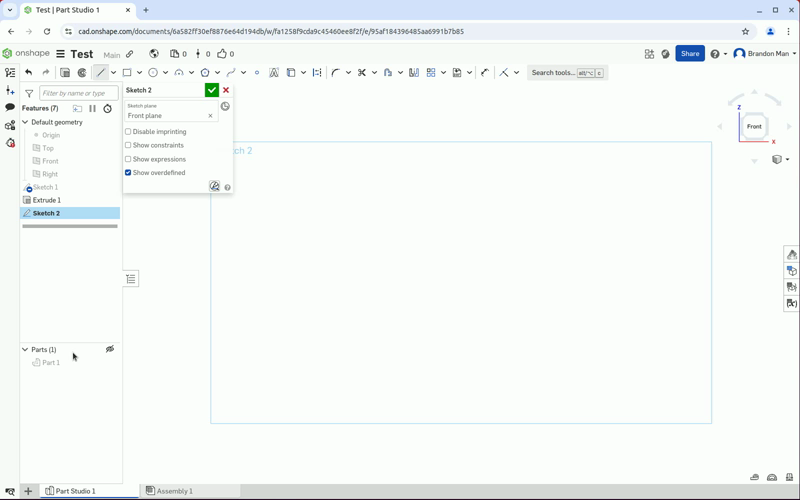
mouse_move(535, 357)
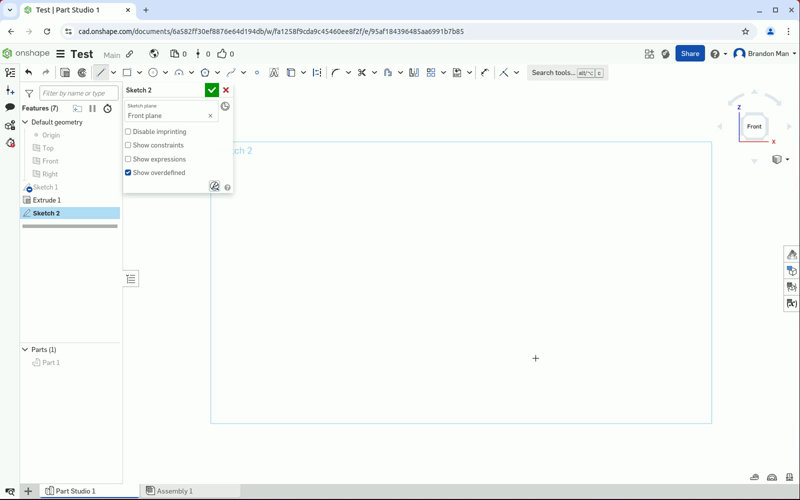
click(535, 357)
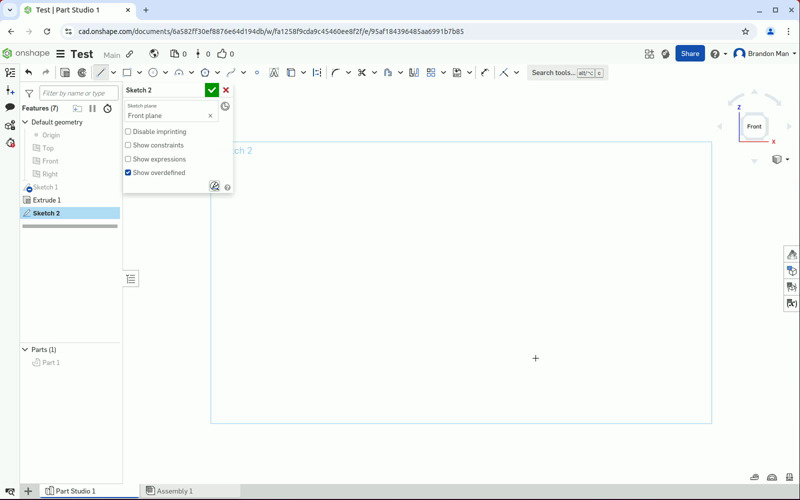
key_up(shift)
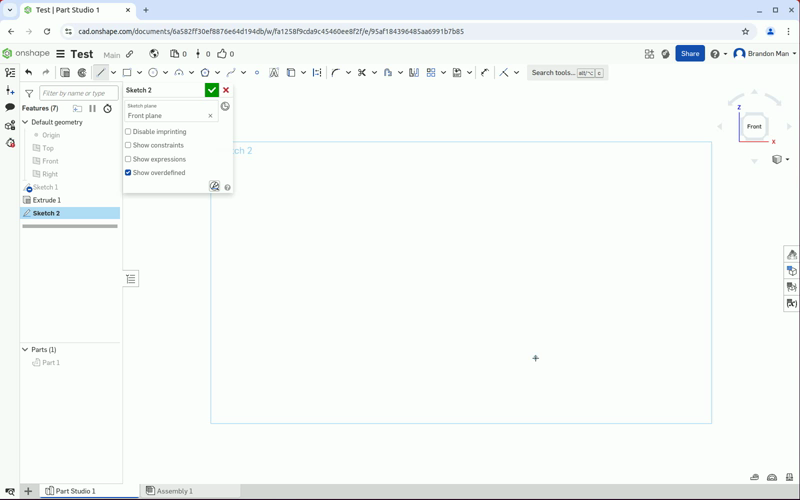
key_down(shift)
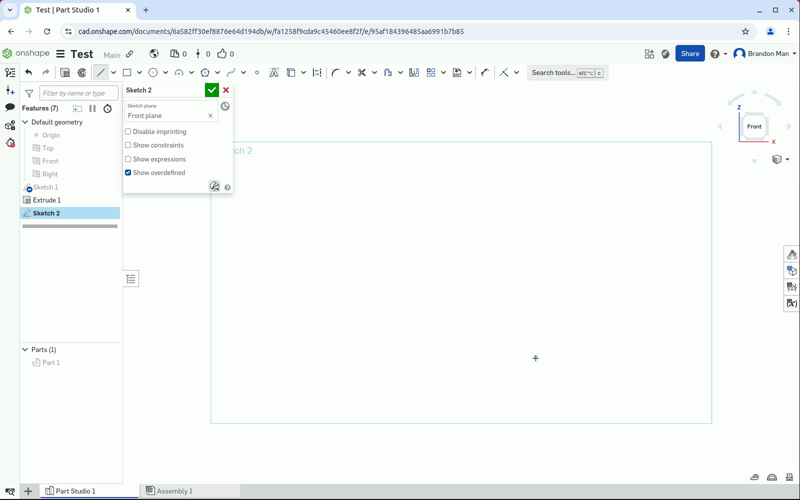
mouse_move(565, 357)
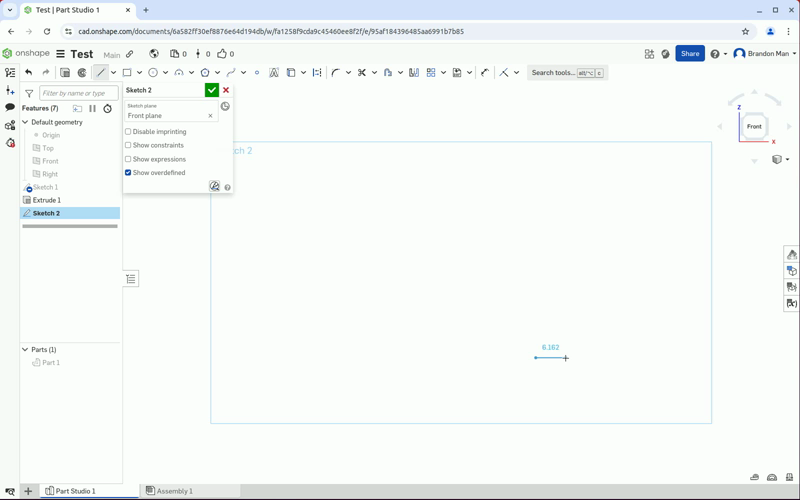
mouse_move(573, 357)
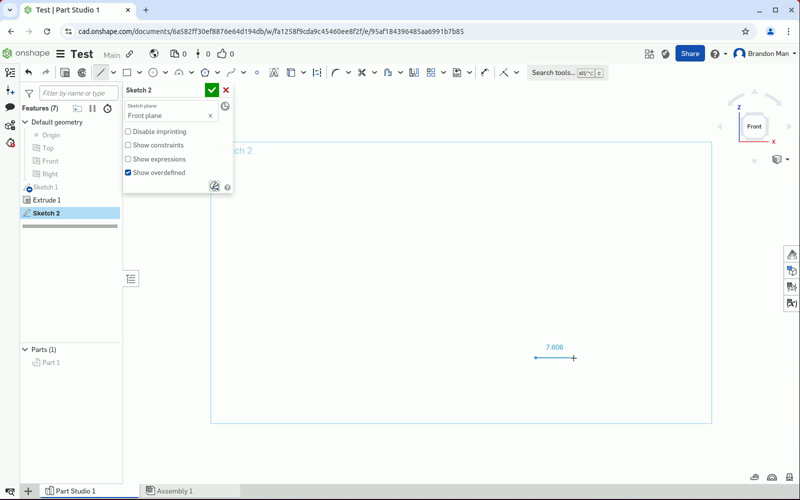
click(573, 357)
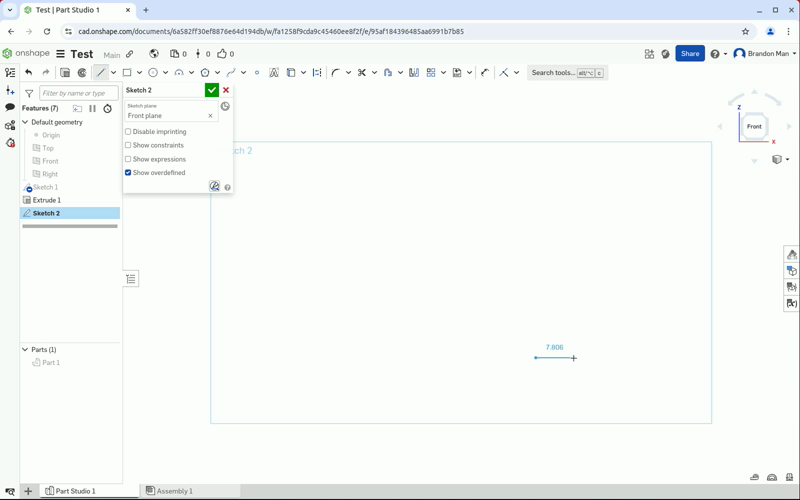
key_up(shift)
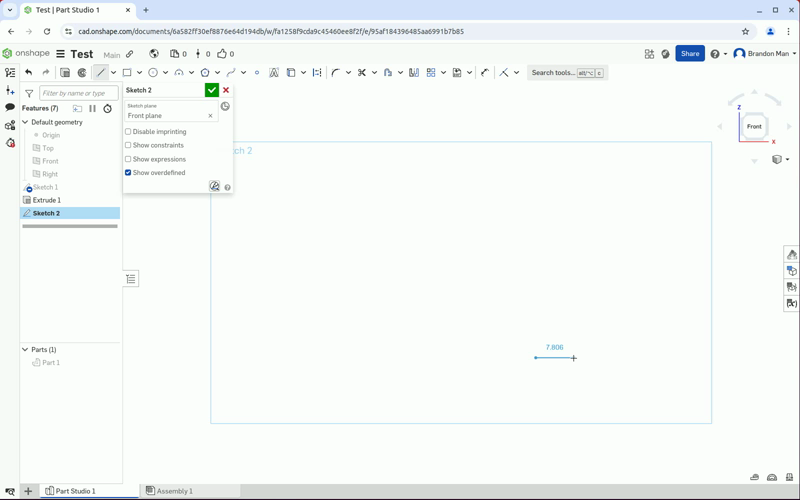
key_down(shift)
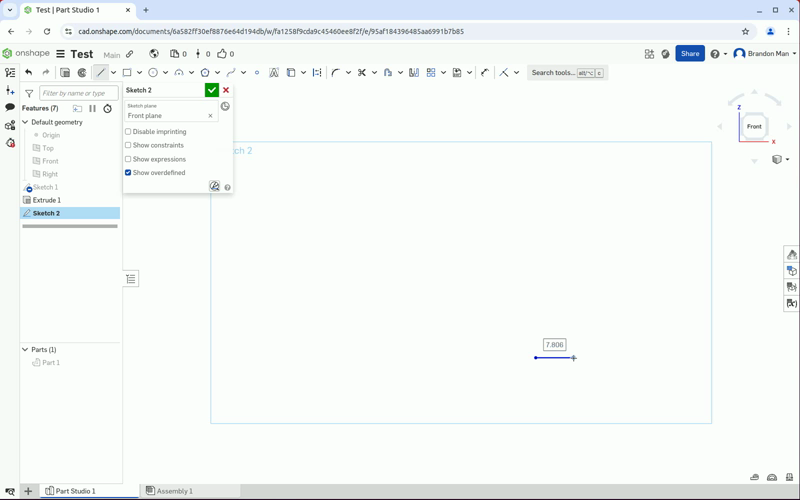
mouse_move(573, 282)
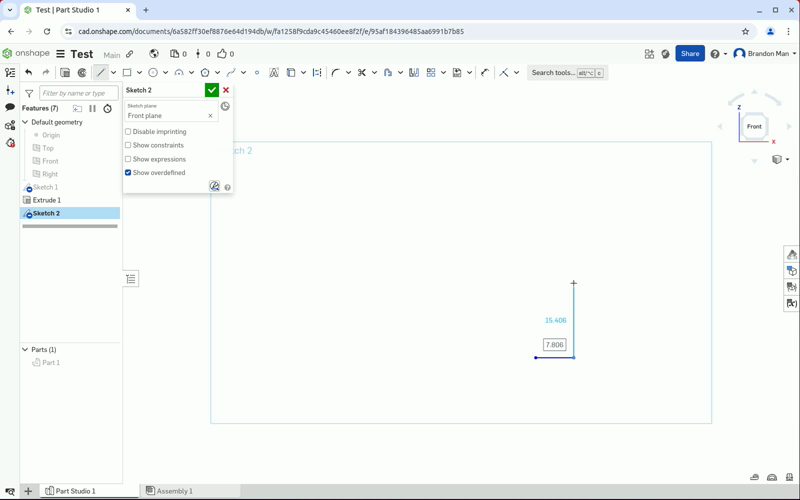
click(573, 282)
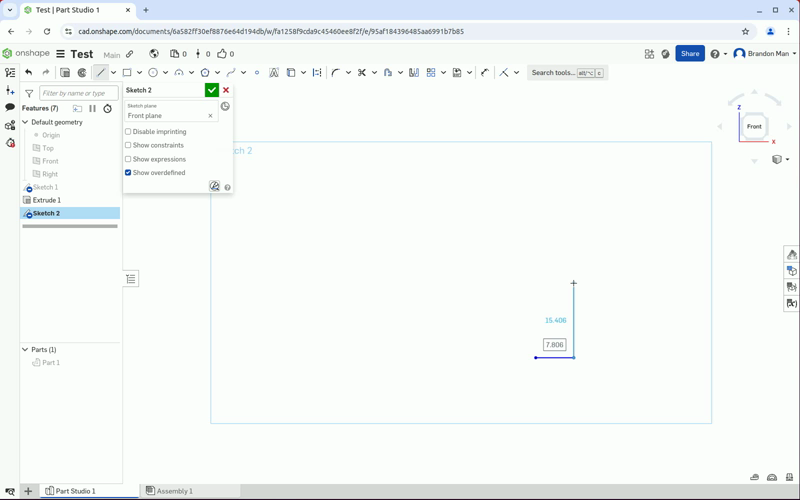
key_up(shift)
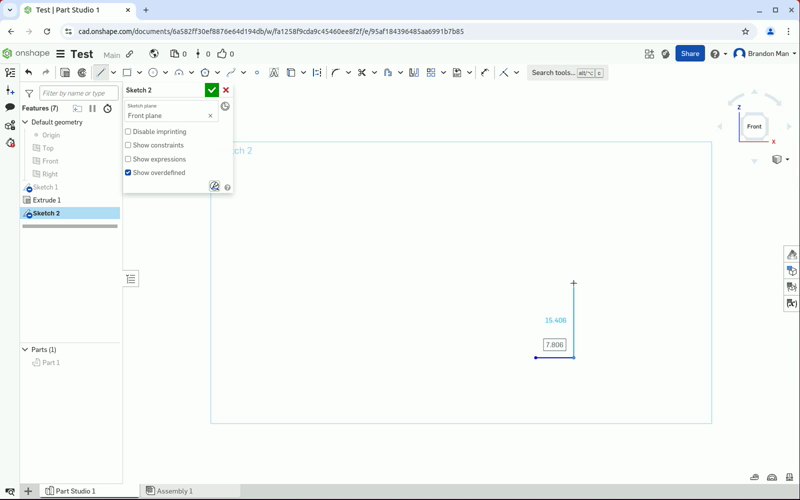
key_down(shift)
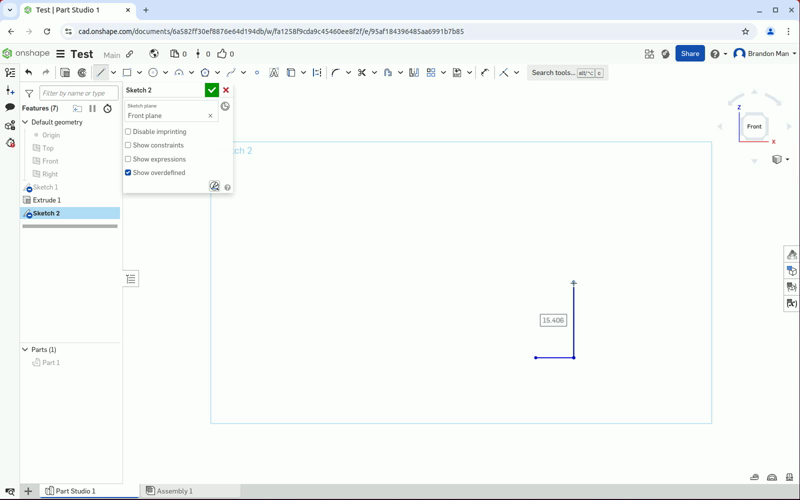
mouse_move(589, 282)
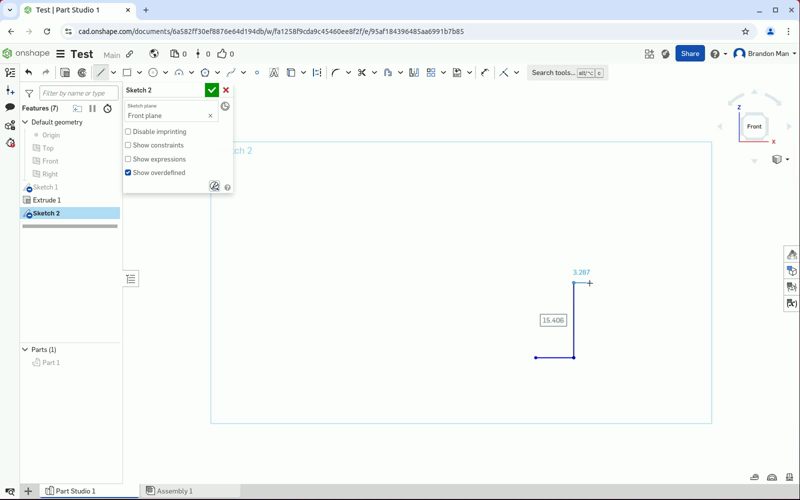
mouse_move(535, 282)
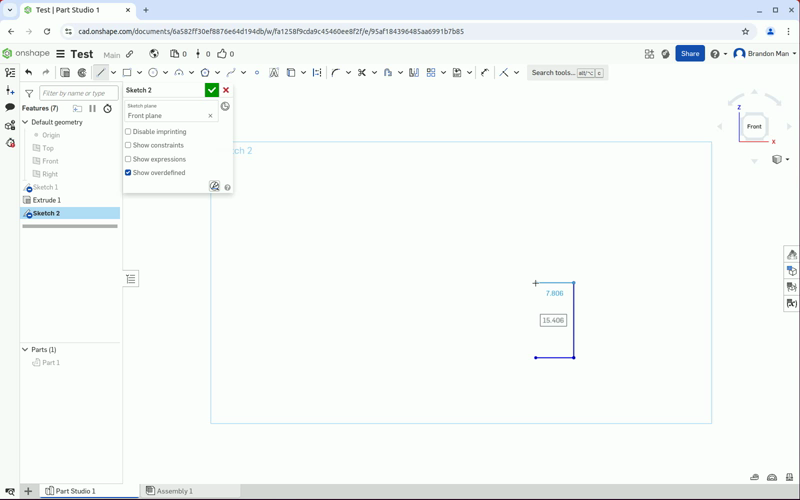
click(535, 282)
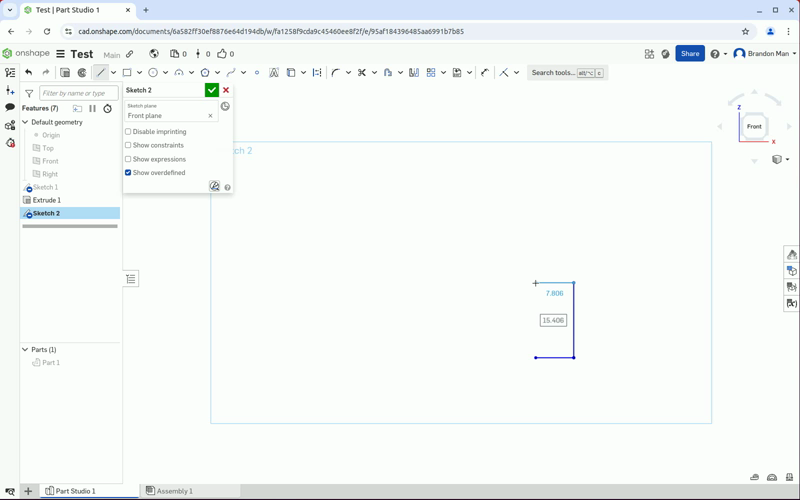
key_up(shift)
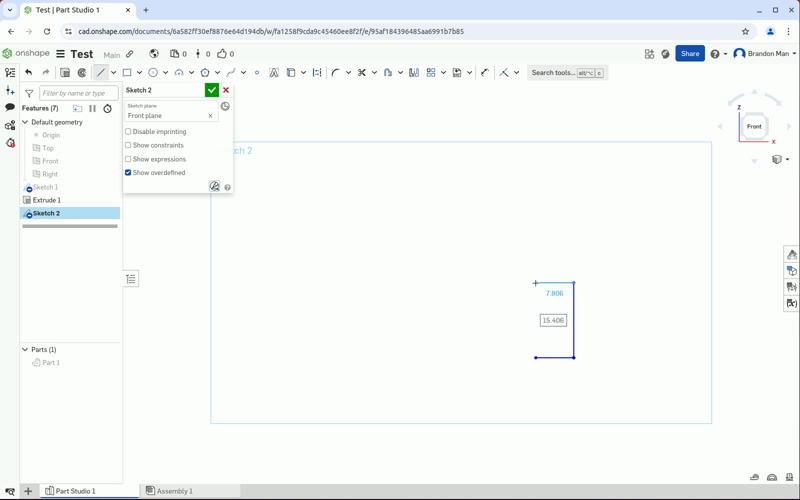
key_down(shift)
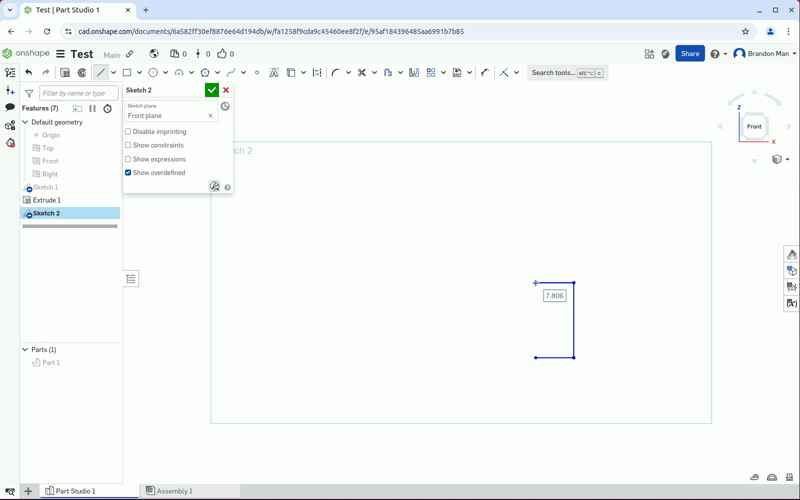
mouse_move(535, 357)
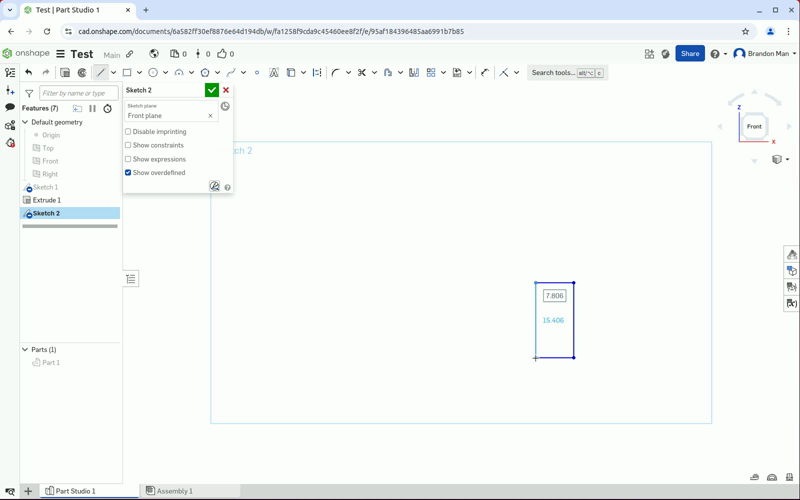
key_up(shift)
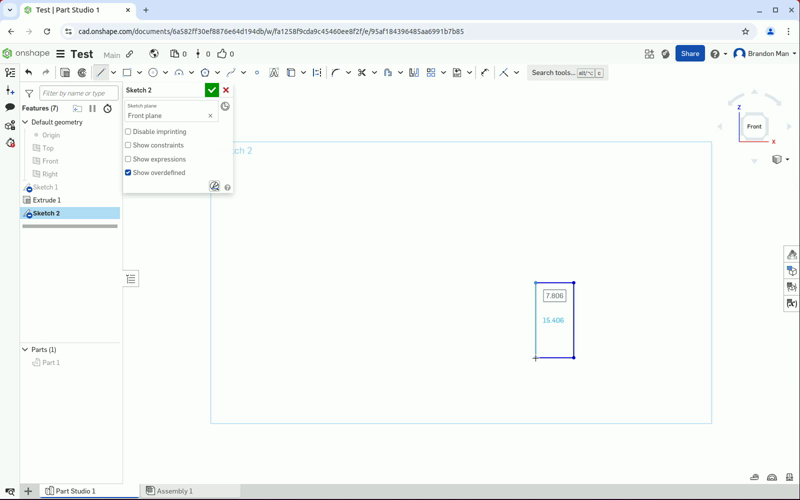
click(535, 357)
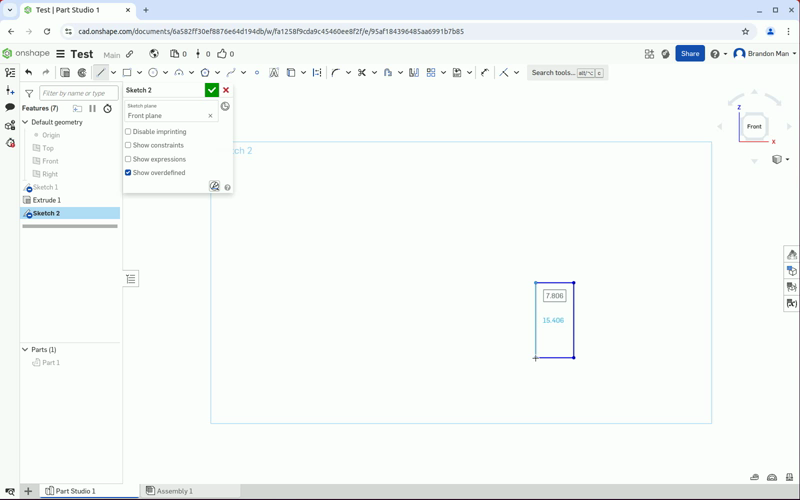
key(esc)
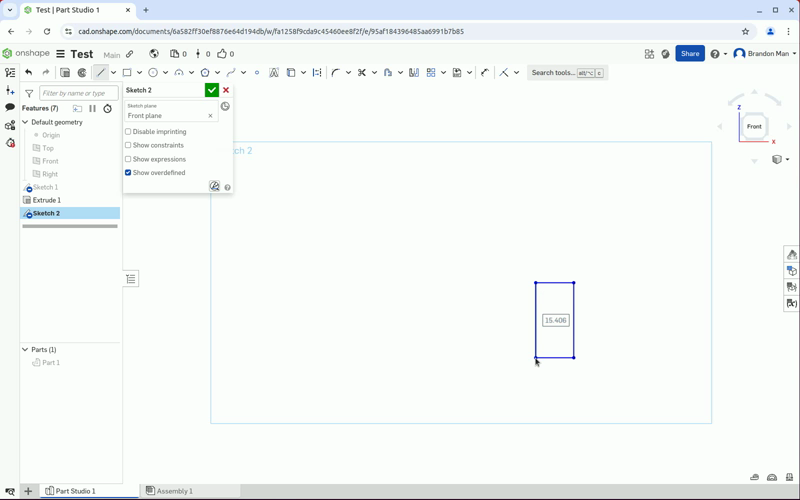
mouse_move(568, 327)
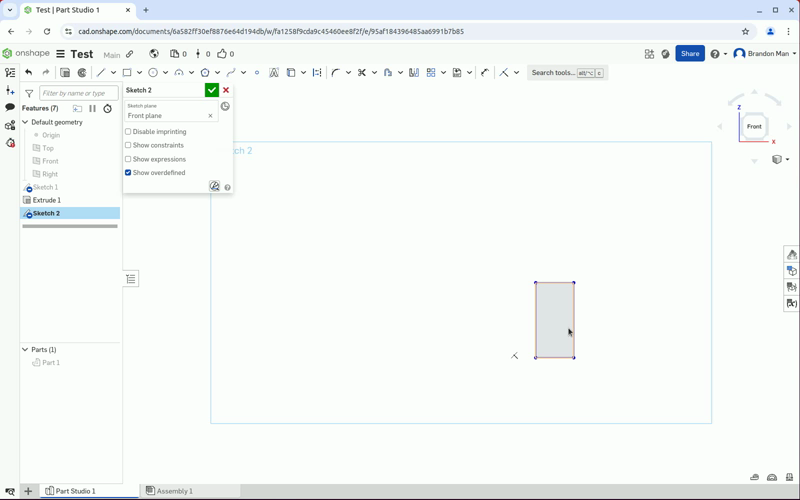
click(568, 327)
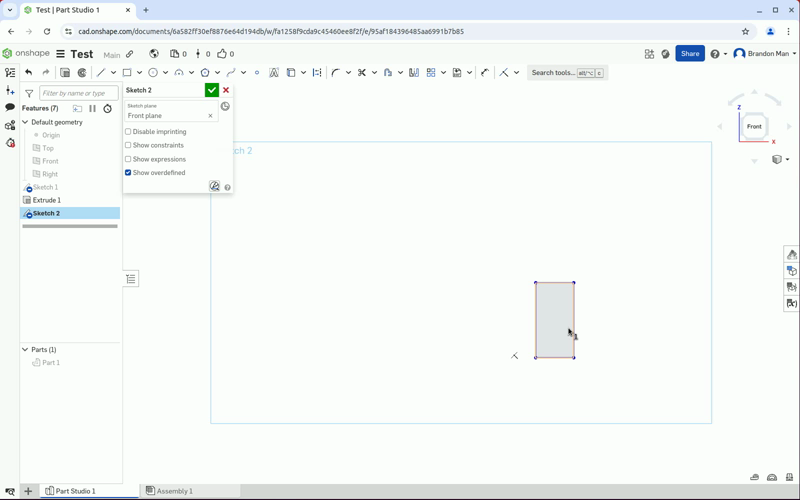
mouse_move(73, 352)
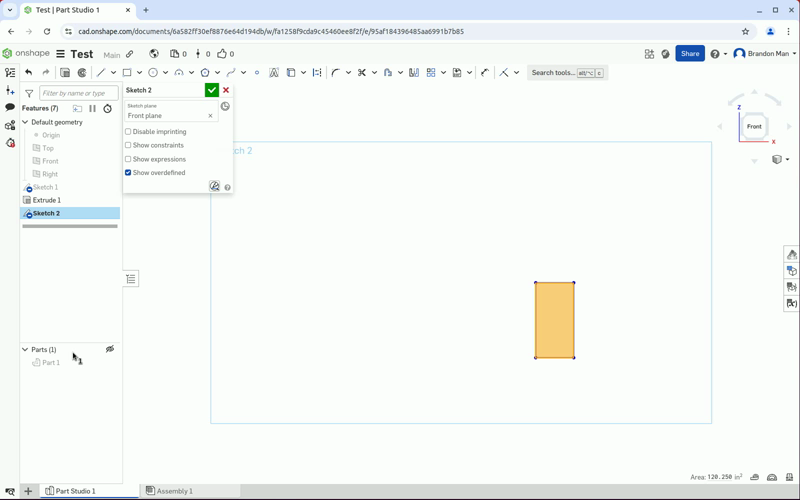
key(shift+y)
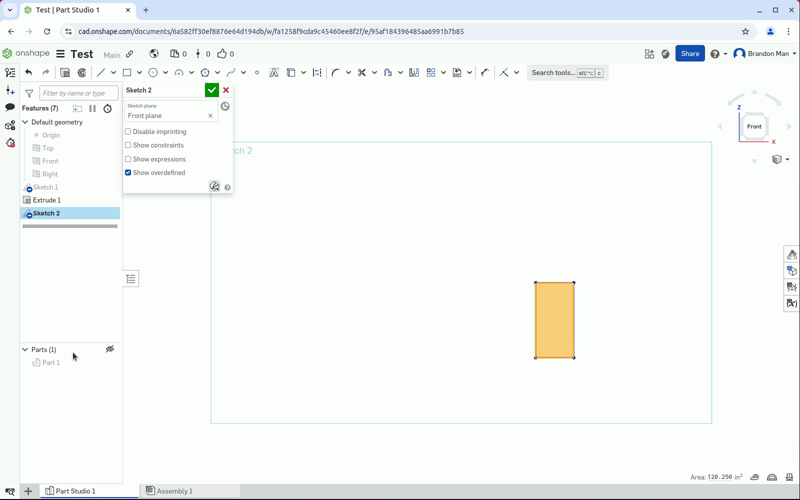
key(shift+e)
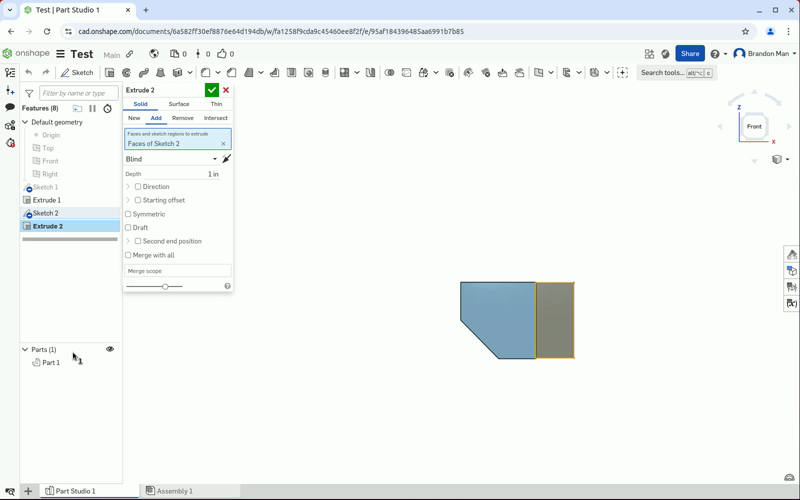
mouse_move(143, 106)
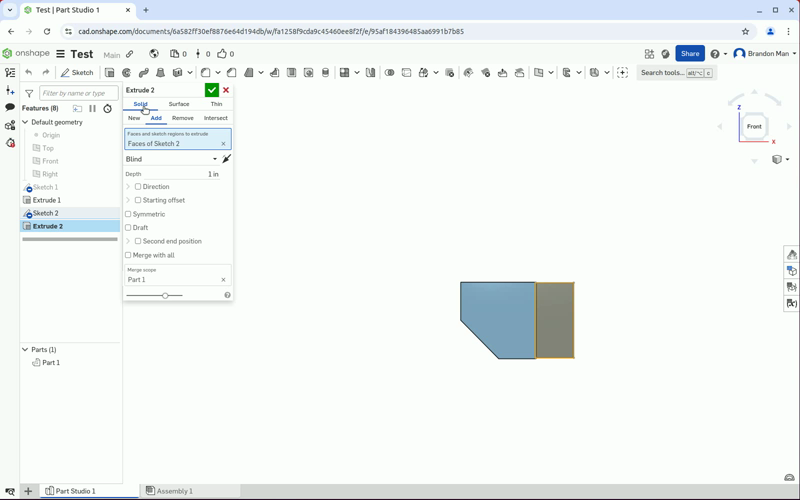
click(143, 106)
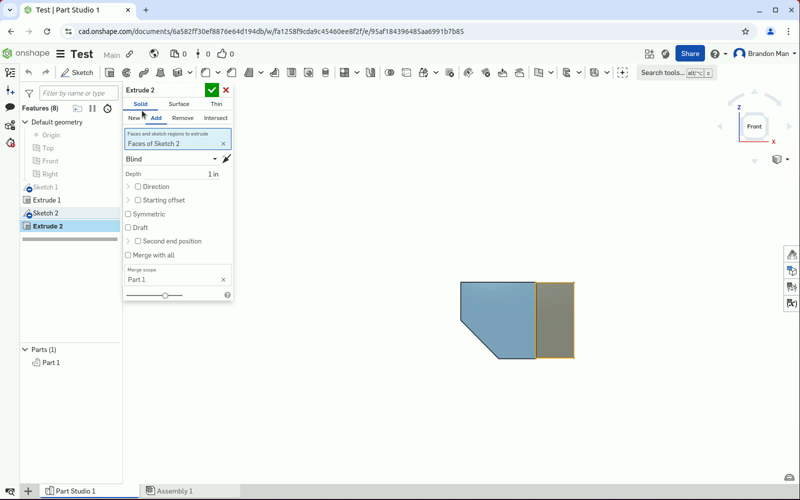
mouse_move(137, 120)
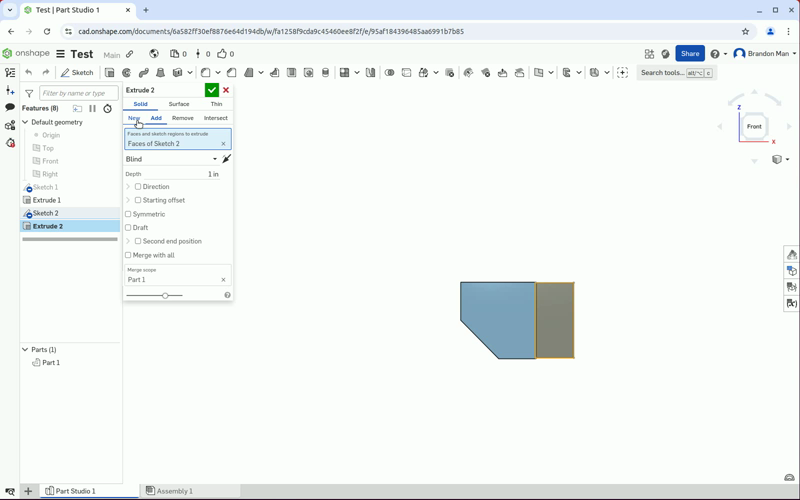
click(137, 120)
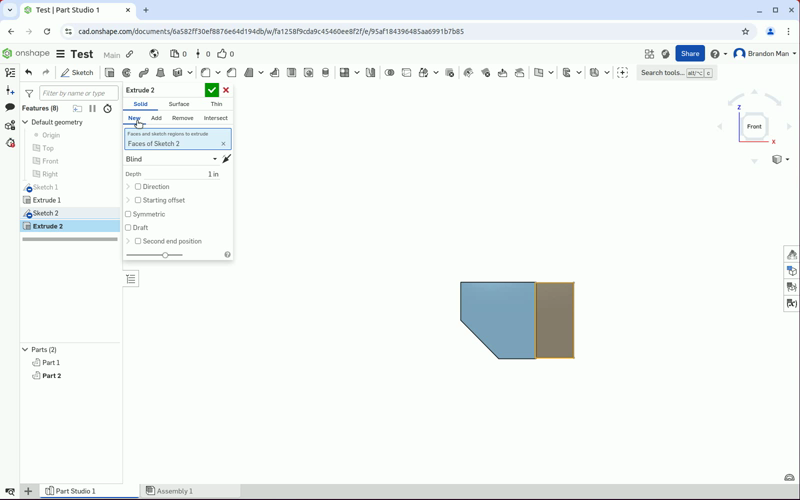
key(tab, 4)
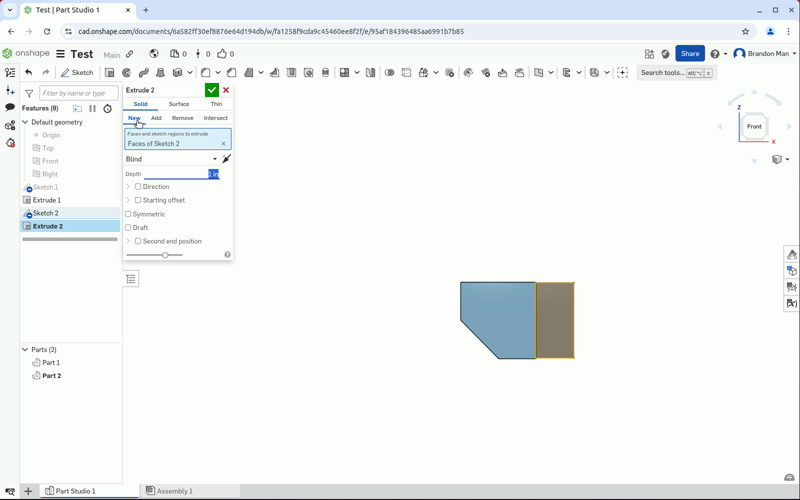
text(7.703)
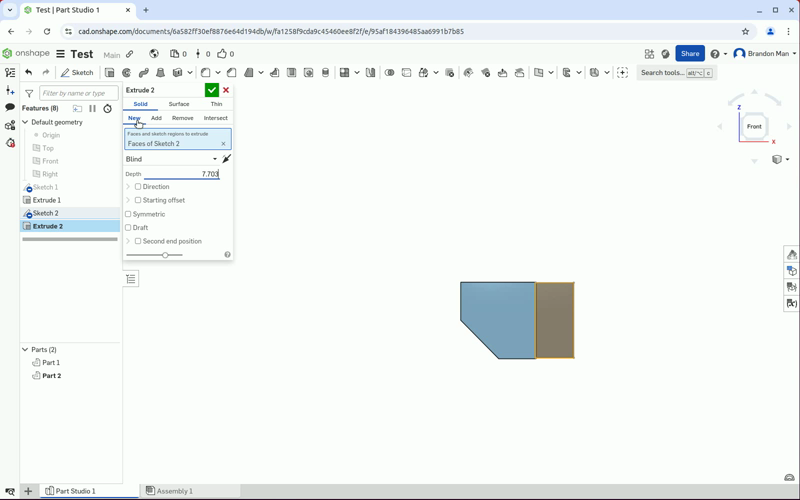
key(enter)
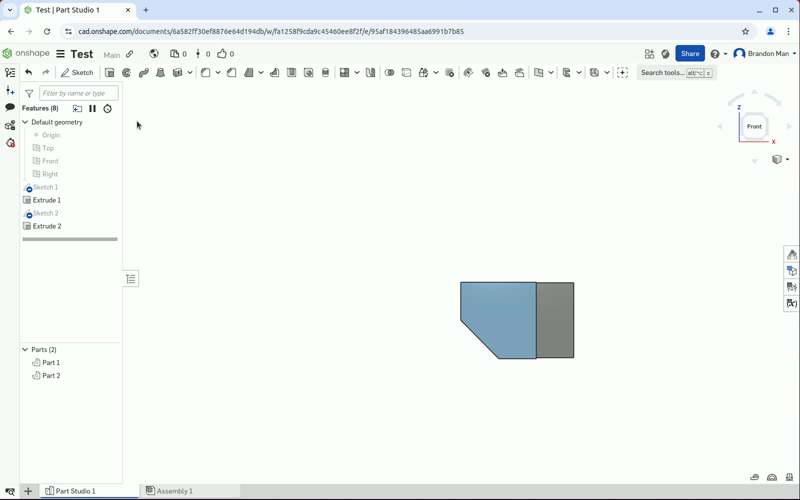
key(shift+h)
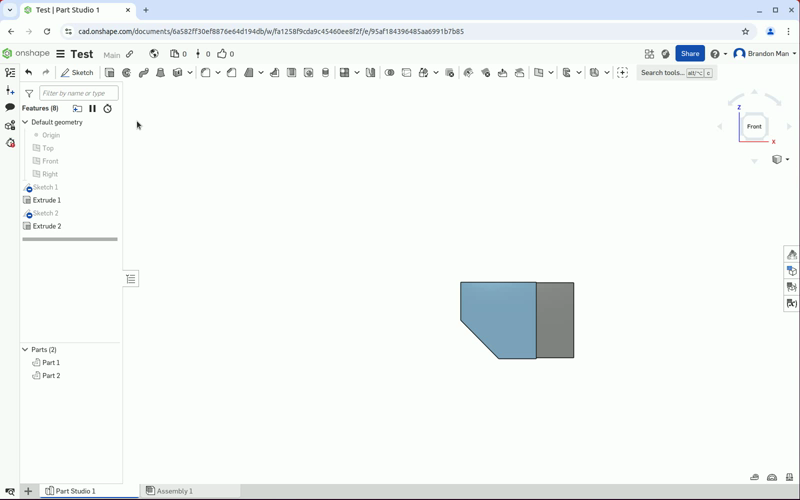
key(shift+h)
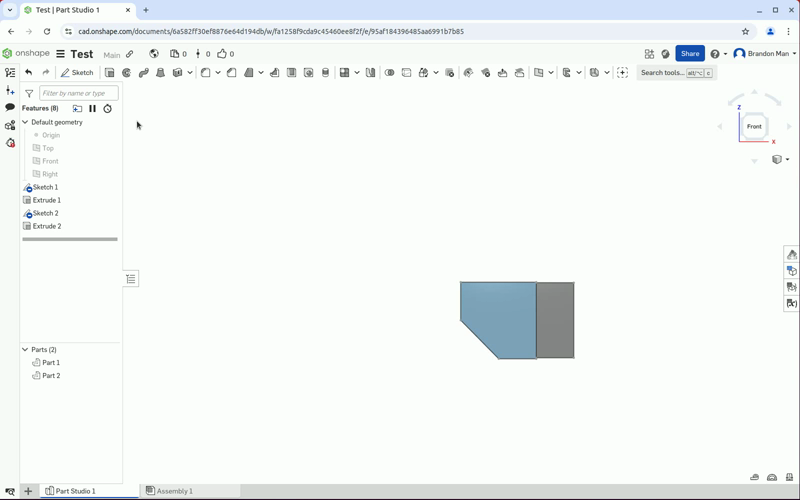
key(shift+7)
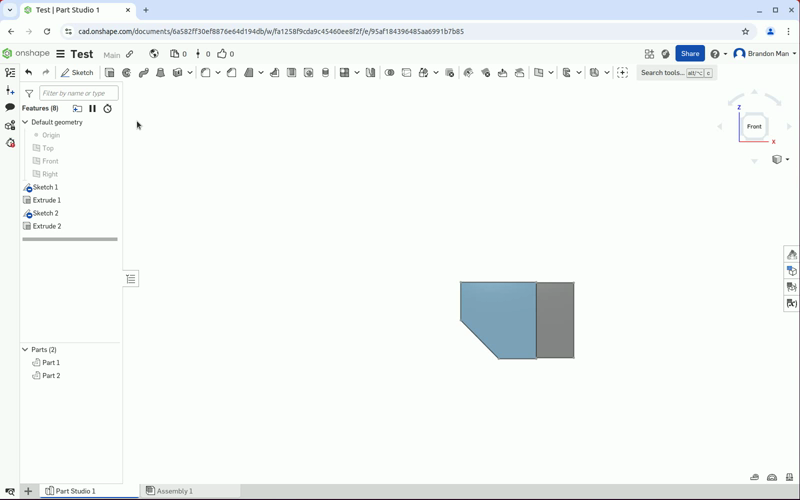
key(left, 2)
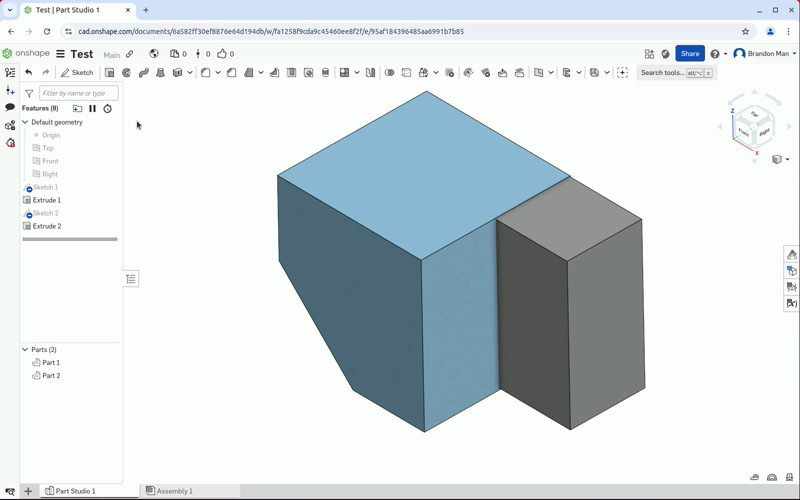
key(down, 2)
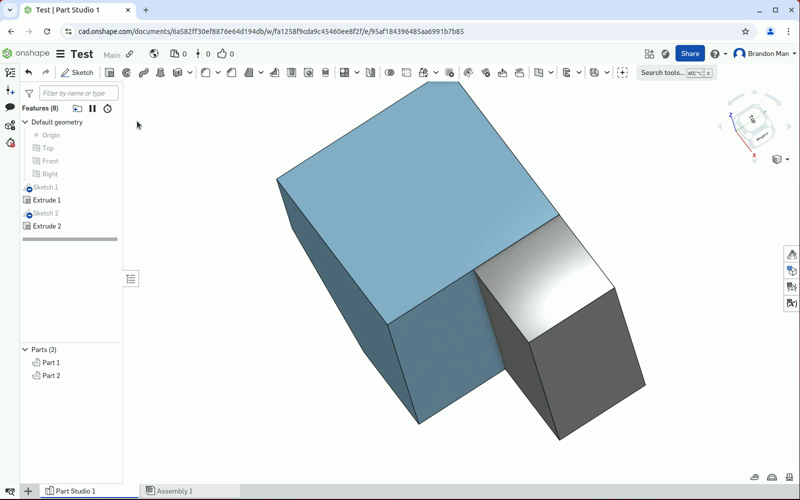
key(up, 2)
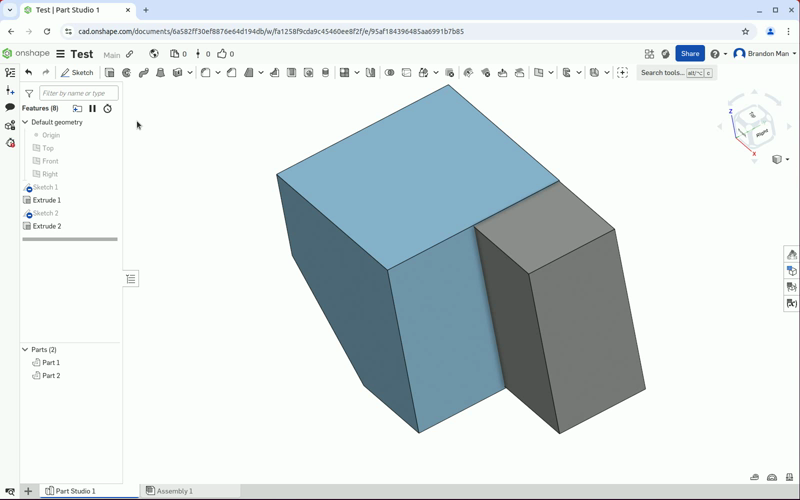
key(right, 2)
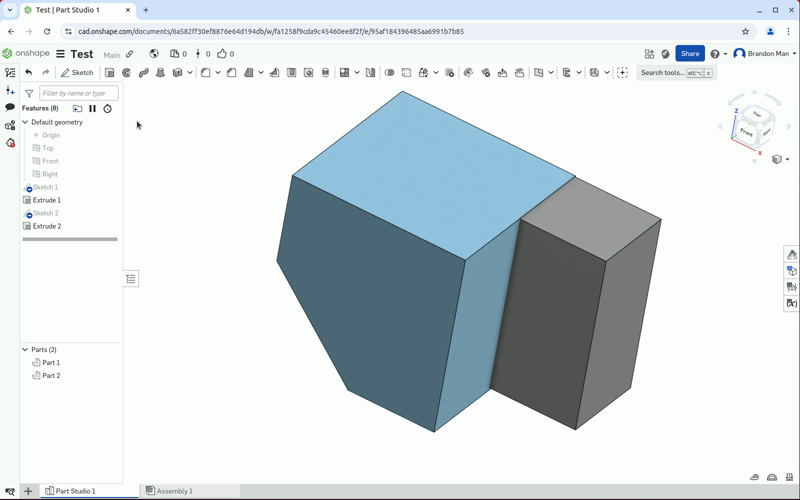
mouse_move(73, 189)
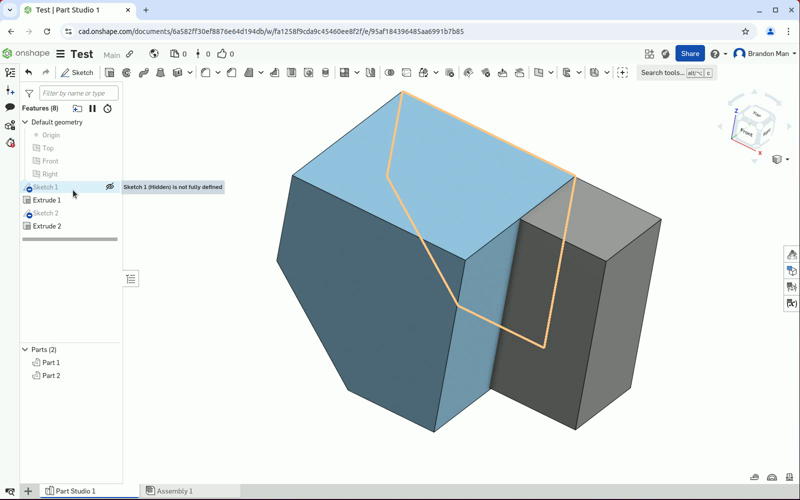
click(73, 189)